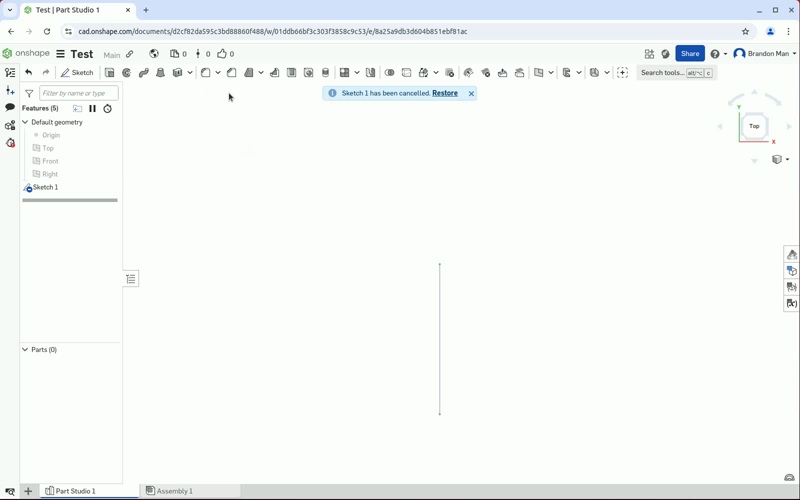
key(shift+h)
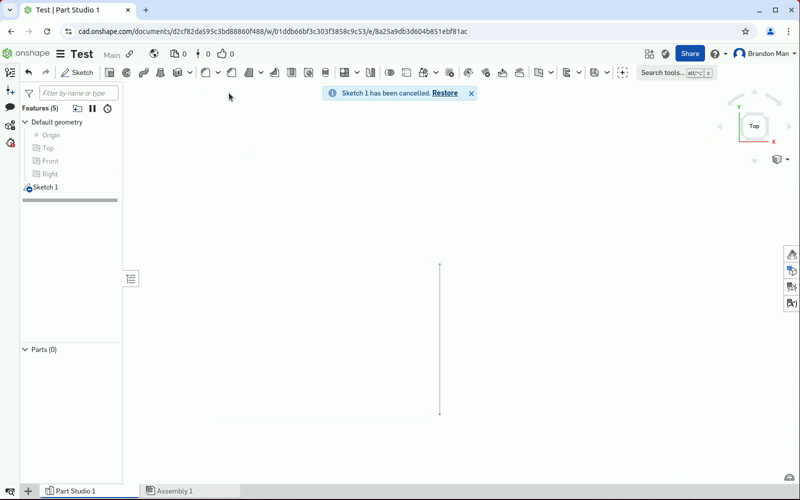
key(shift+s)
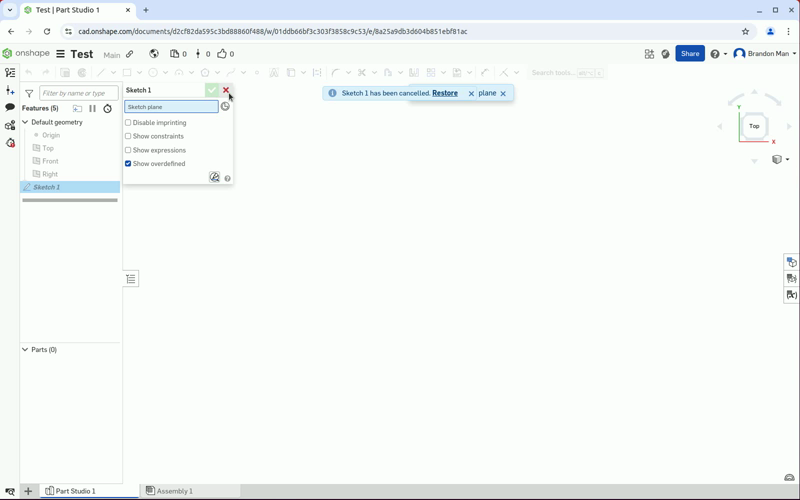
mouse_move(73, 150)
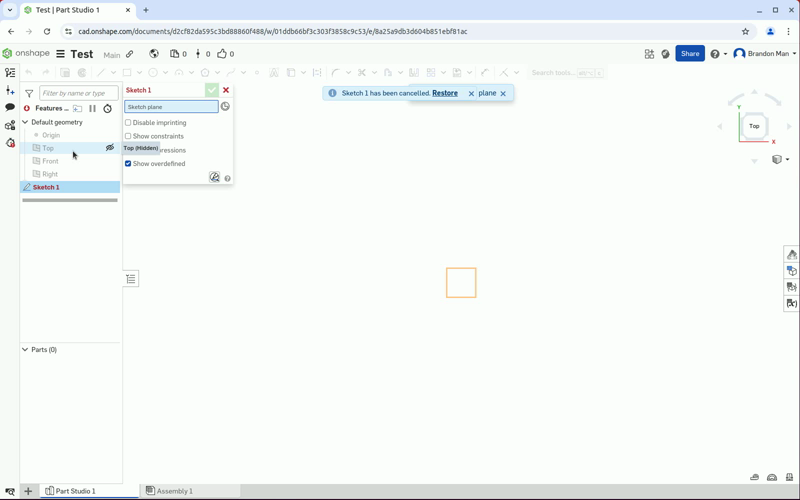
click(73, 150)
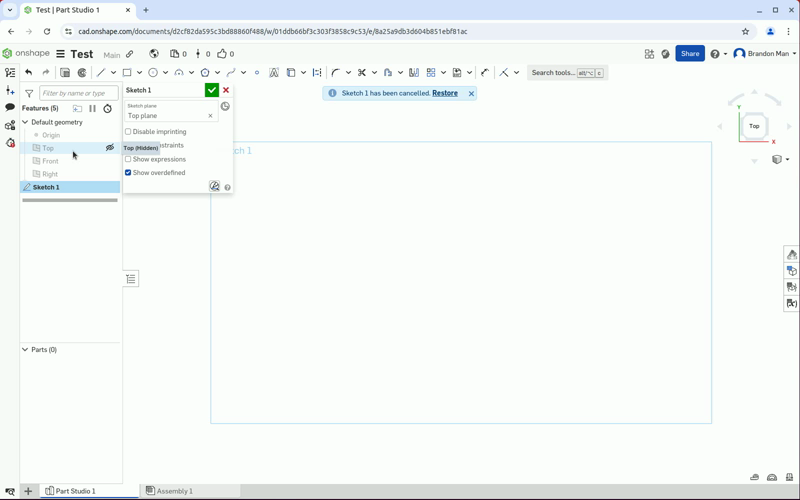
mouse_move(73, 352)
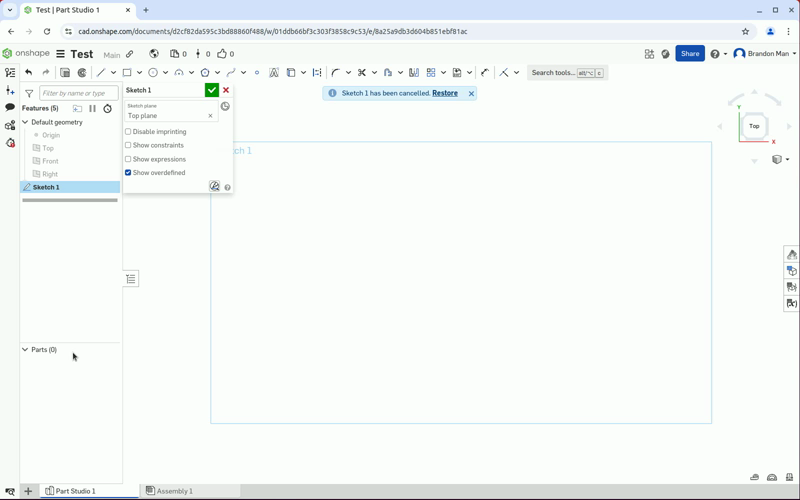
key(y)
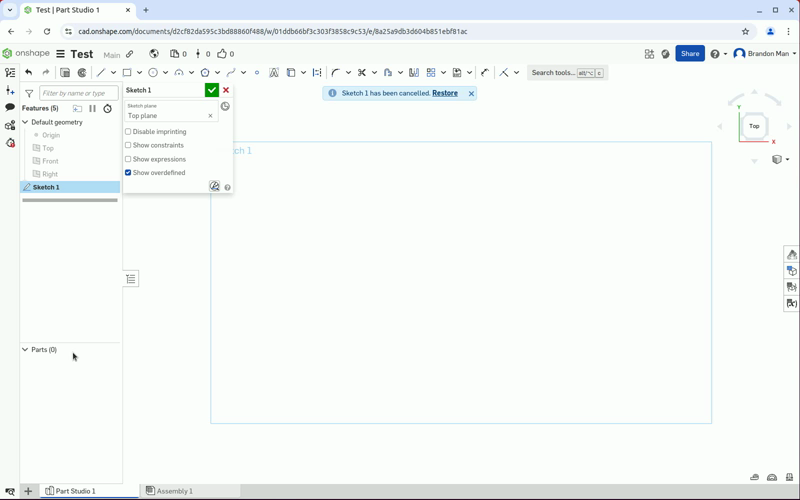
key(l)
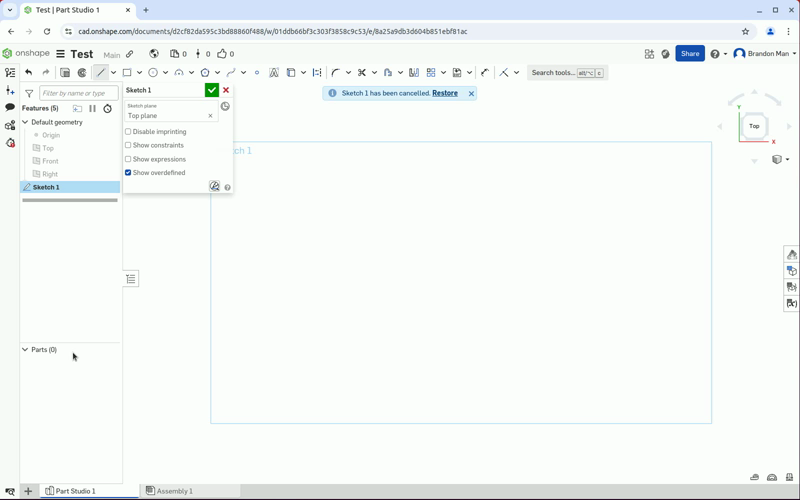
key_down(shift)
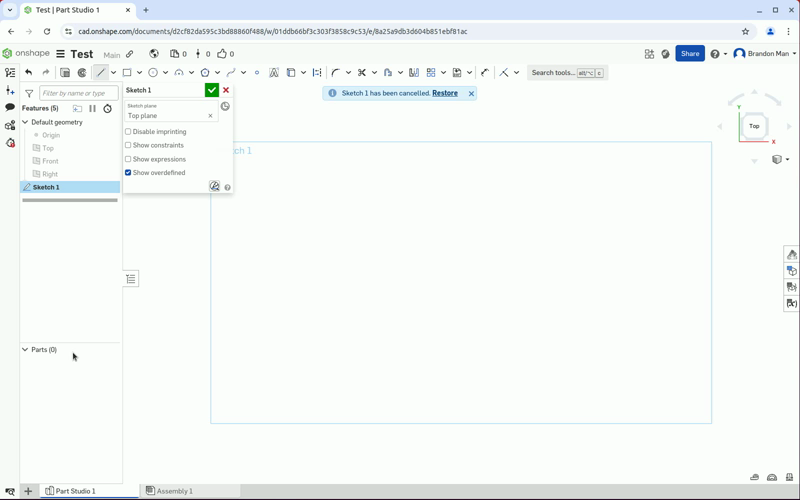
mouse_move(460, 282)
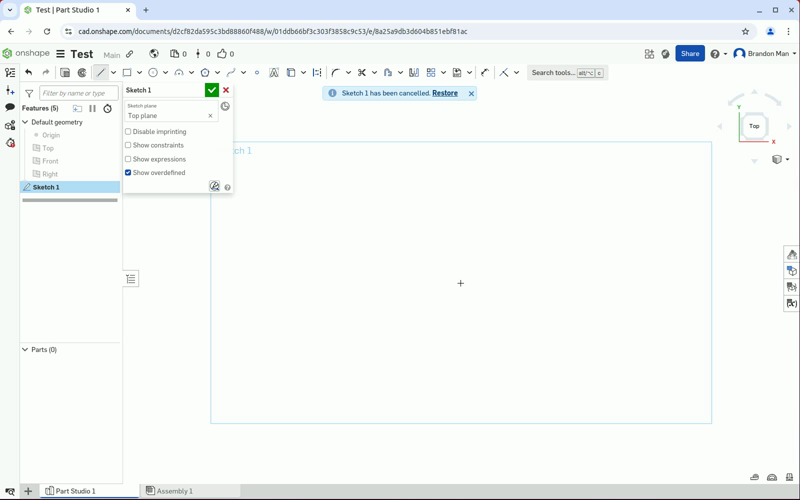
click(460, 282)
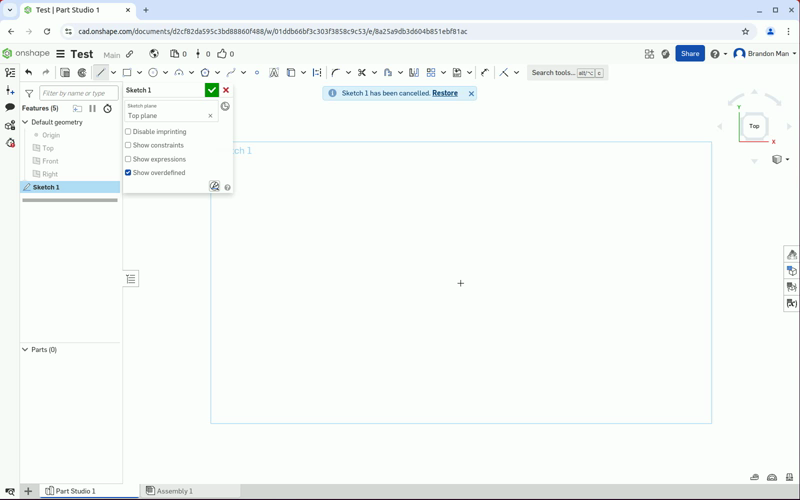
key_up(shift)
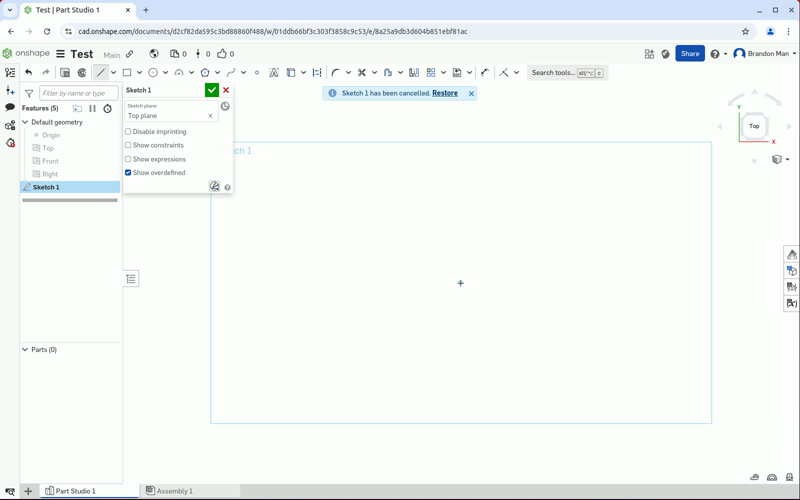
key_down(shift)
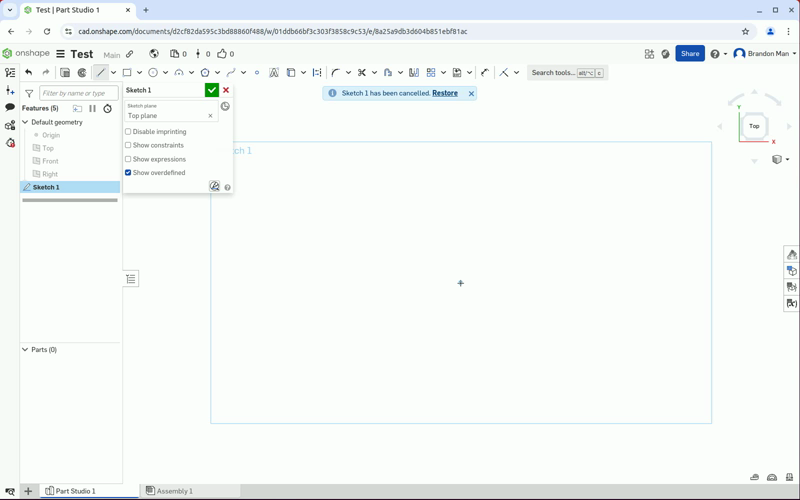
mouse_move(566, 282)
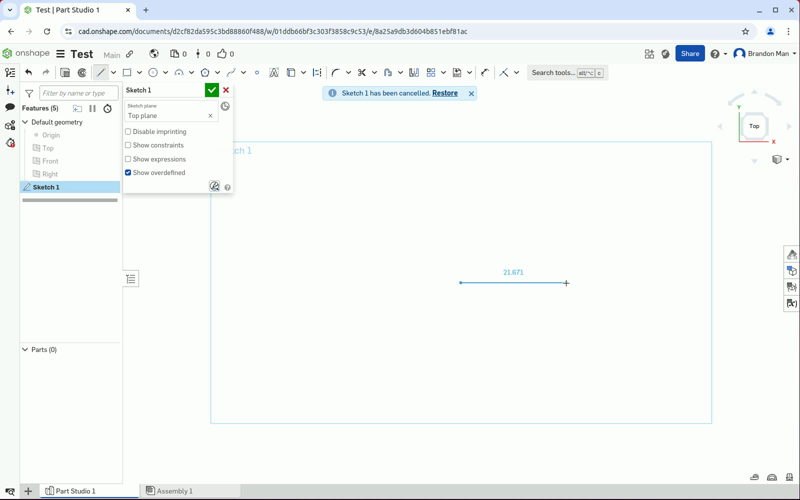
click(566, 282)
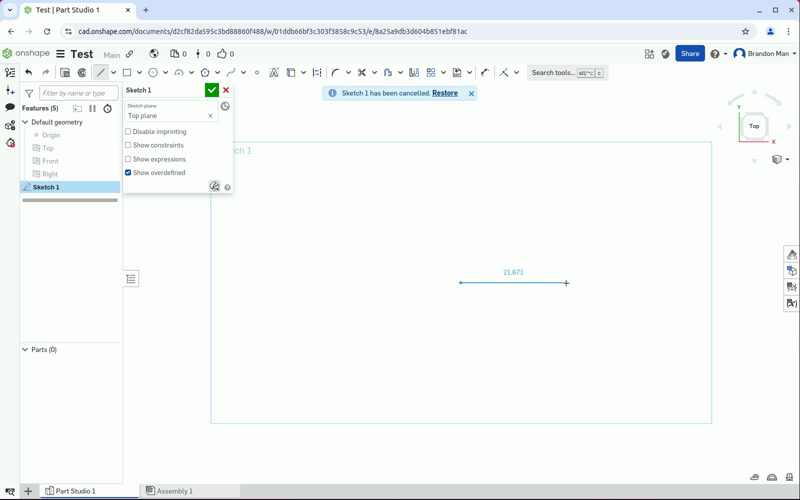
key_up(shift)
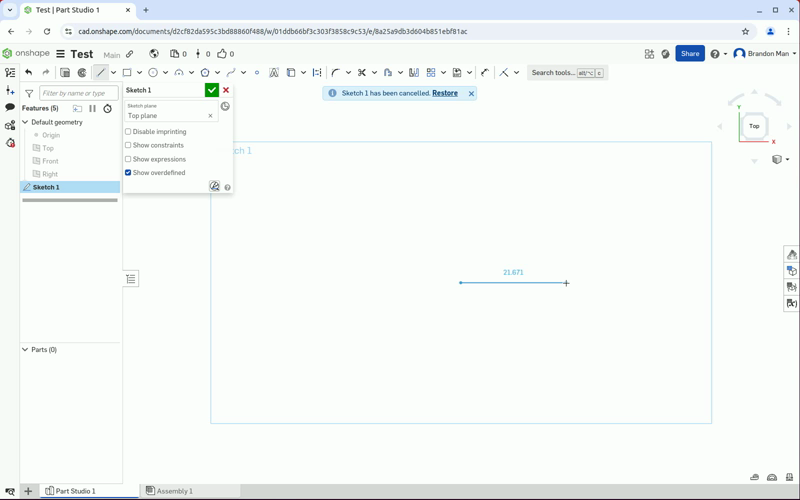
key_down(shift)
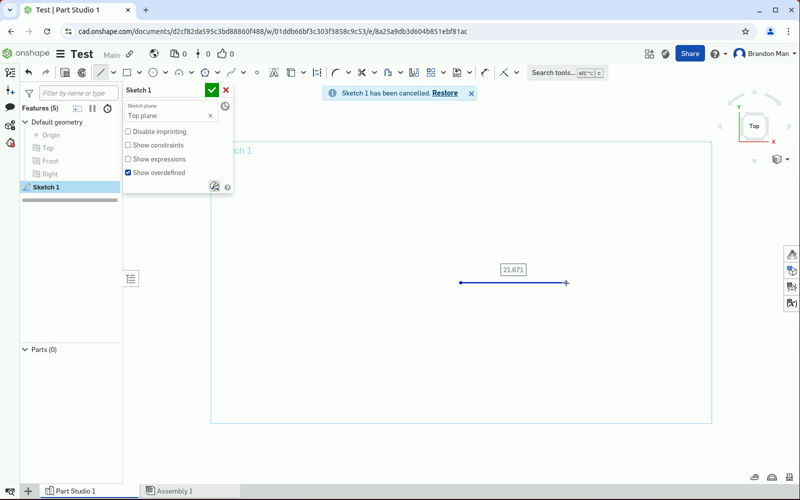
mouse_move(589, 282)
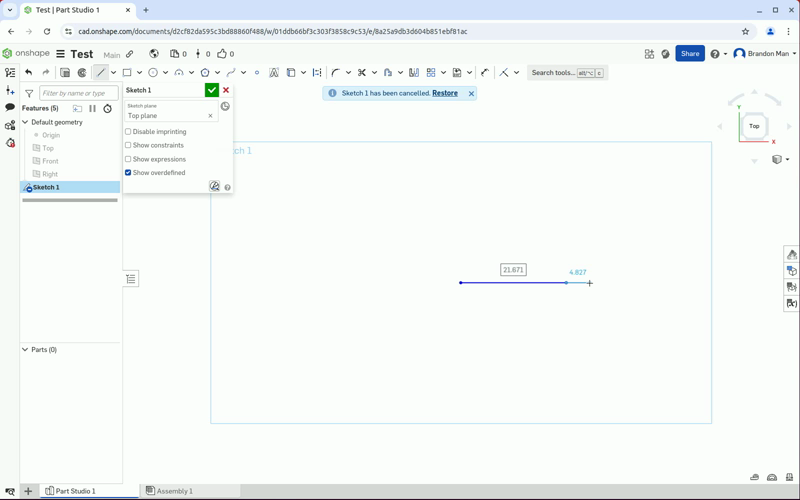
mouse_move(566, 235)
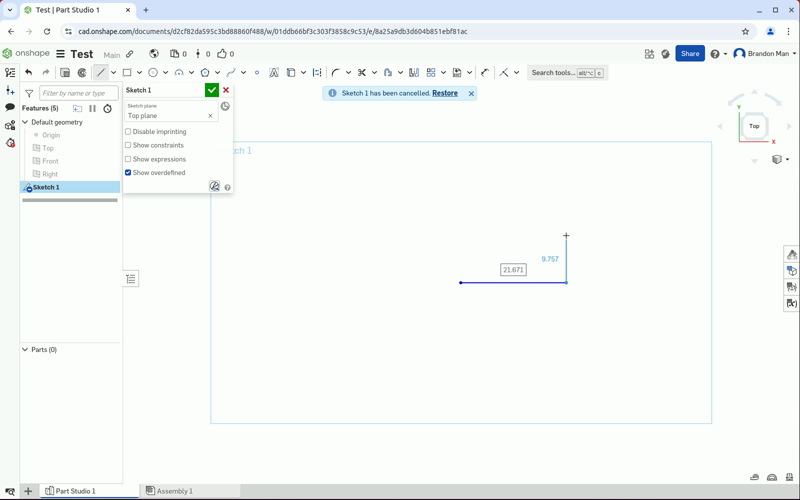
click(566, 235)
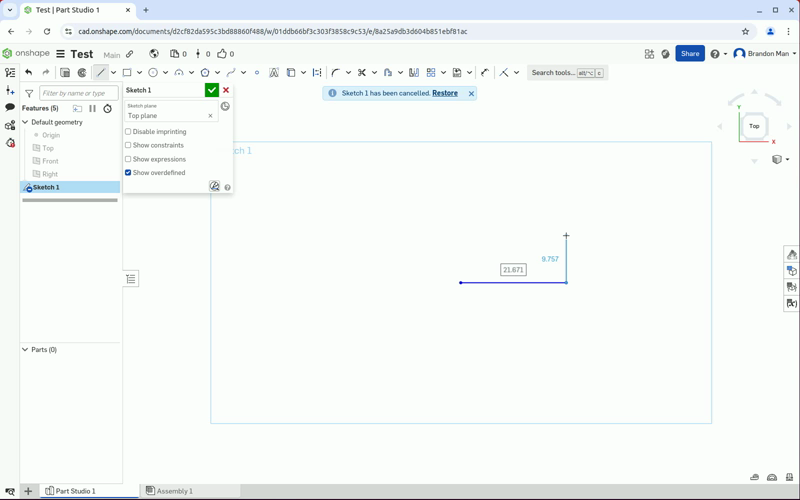
key_up(shift)
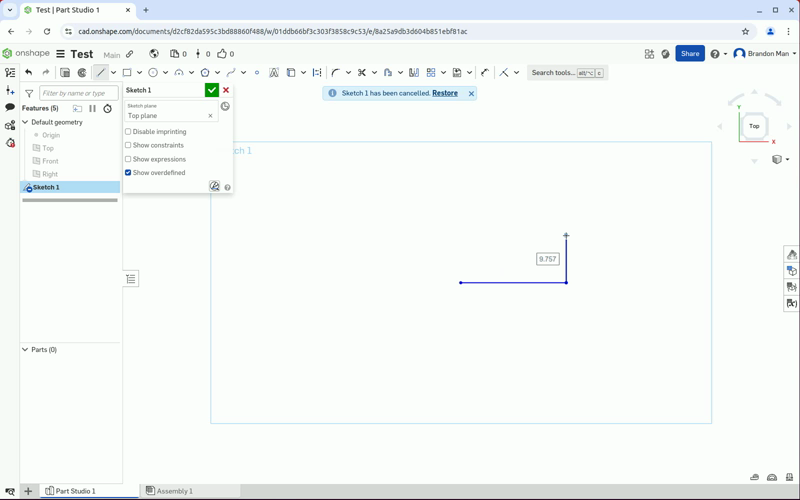
key_down(shift)
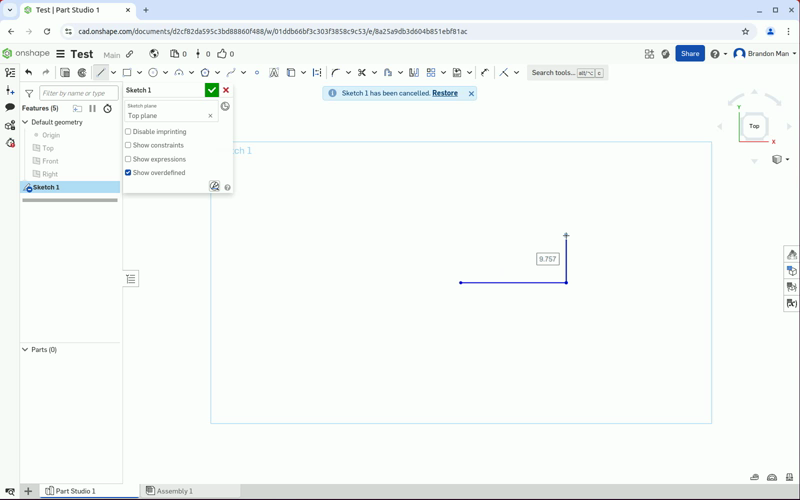
mouse_move(460, 235)
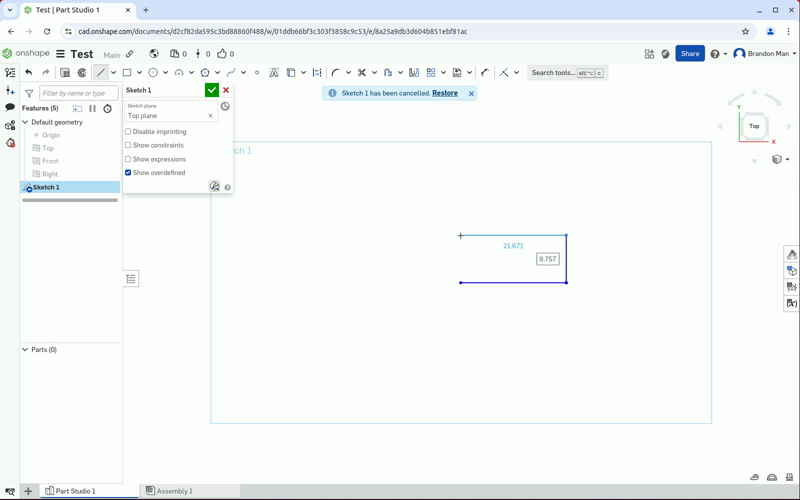
click(460, 235)
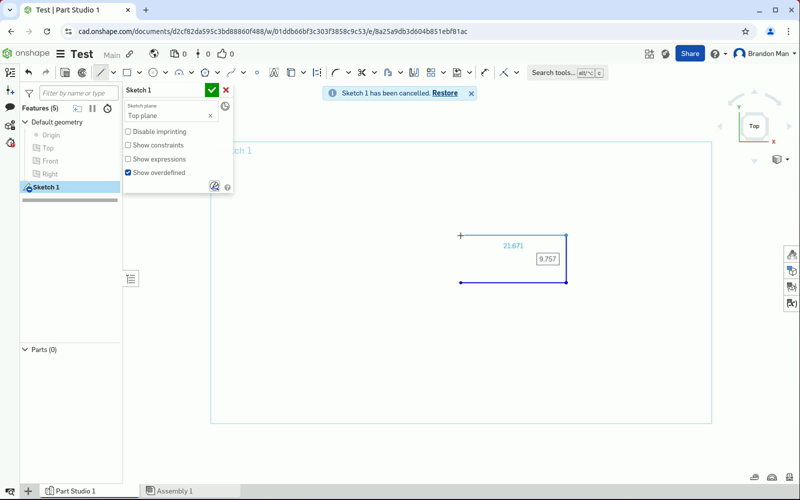
key_up(shift)
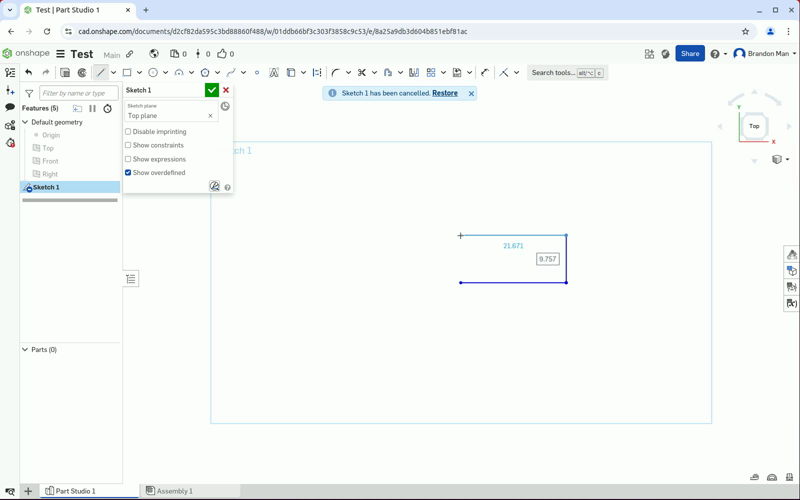
mouse_move(490, 235)
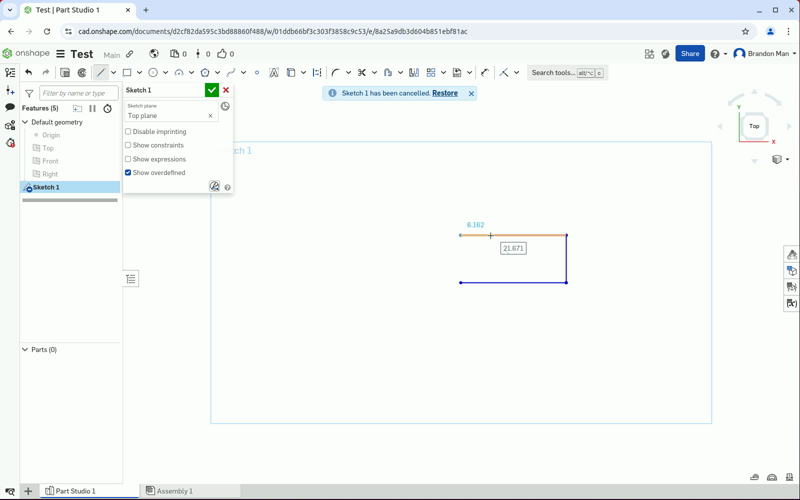
key_down(shift)
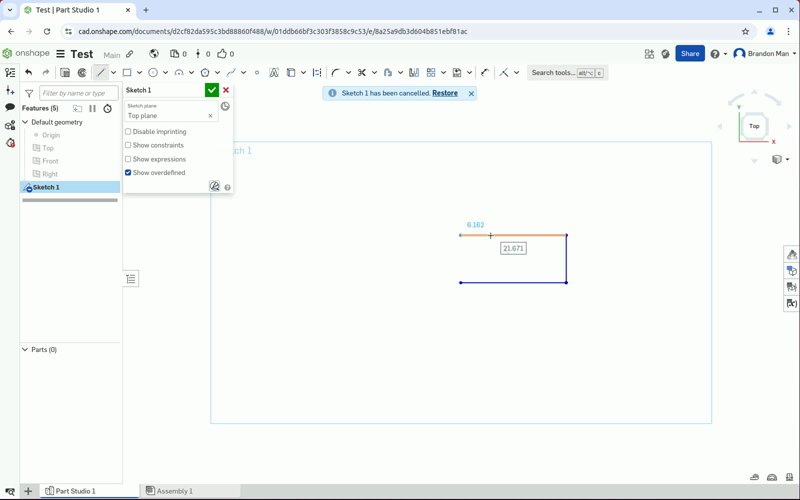
mouse_move(460, 282)
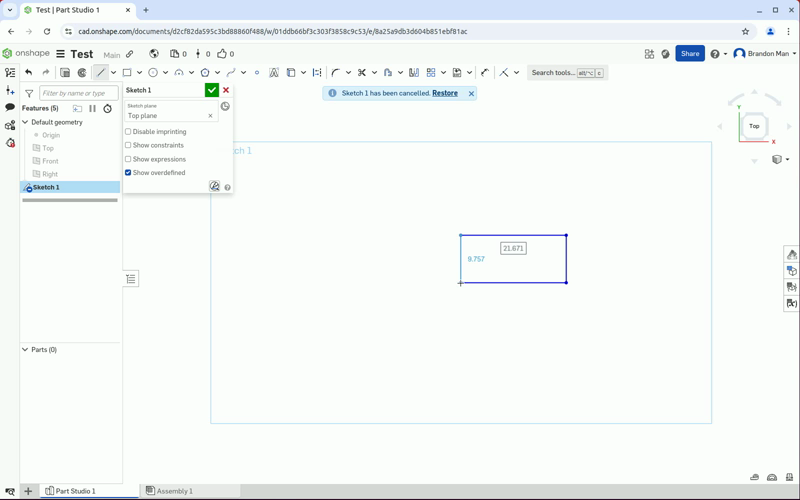
key_up(shift)
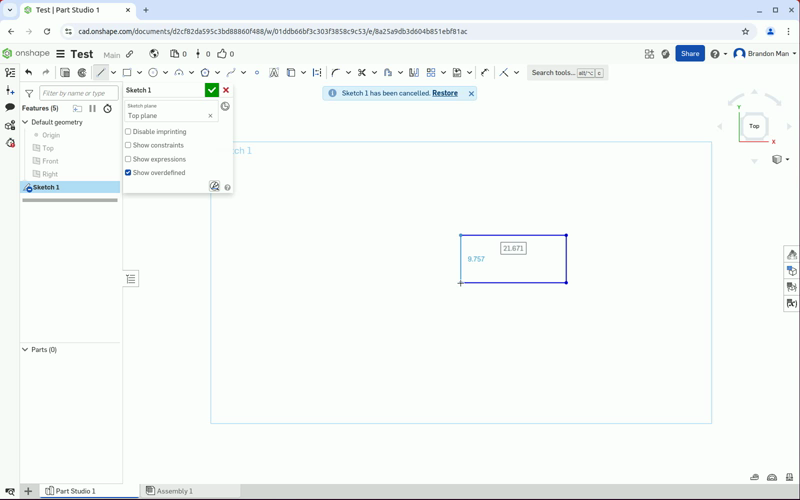
click(460, 282)
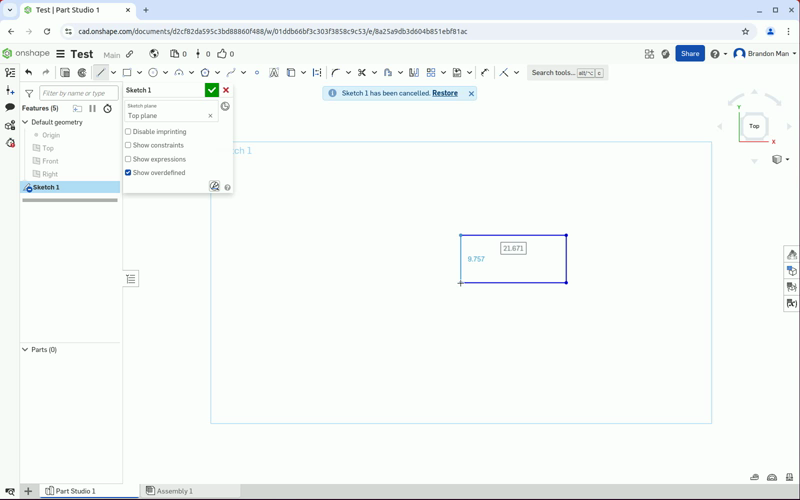
key(esc)
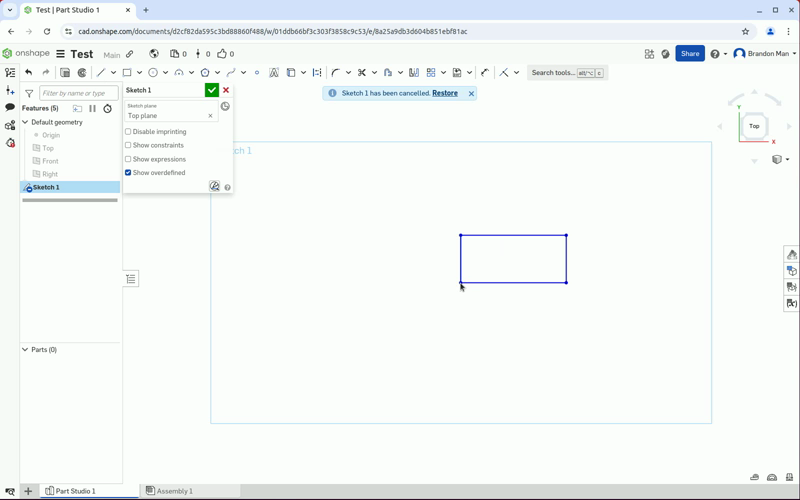
mouse_move(547, 256)
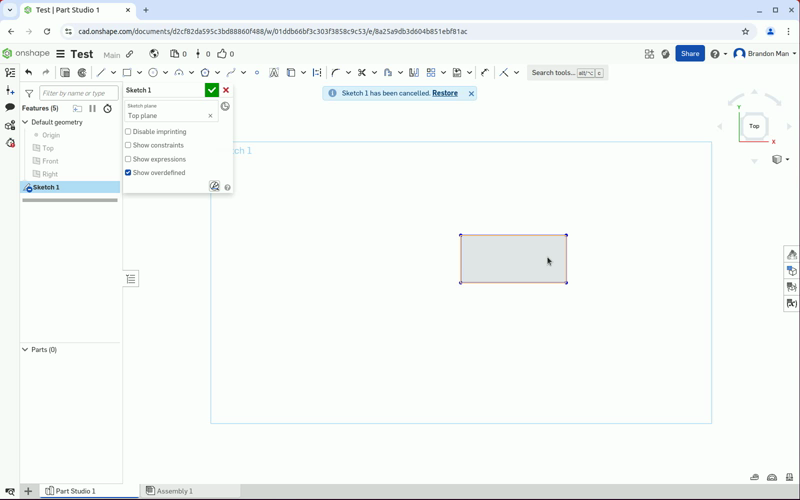
click(547, 256)
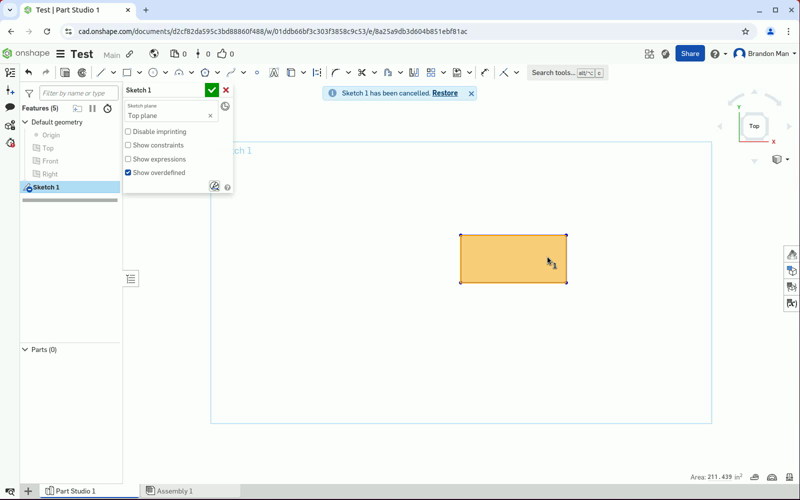
mouse_move(73, 352)
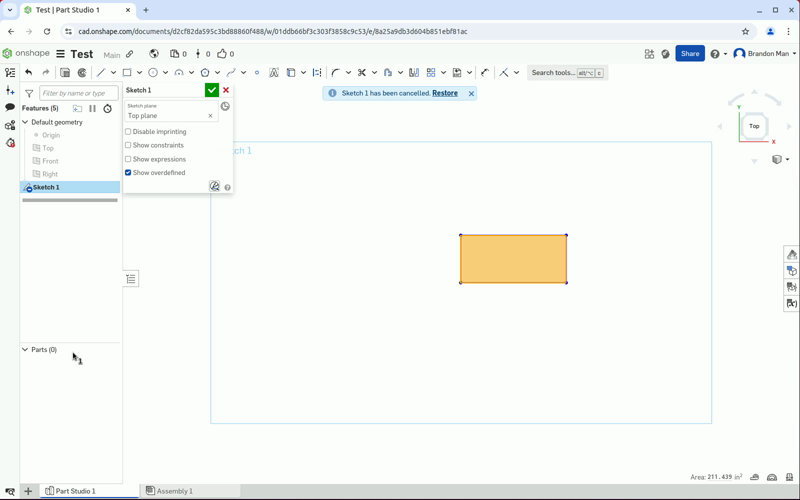
key(shift+y)
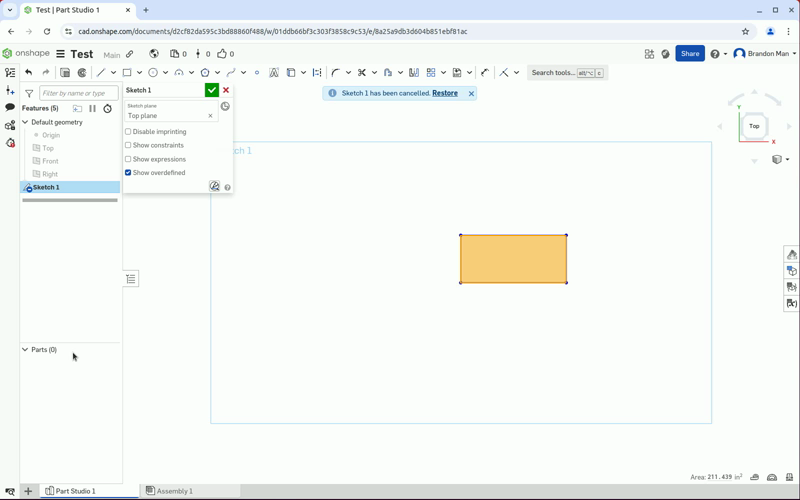
key(shift+e)
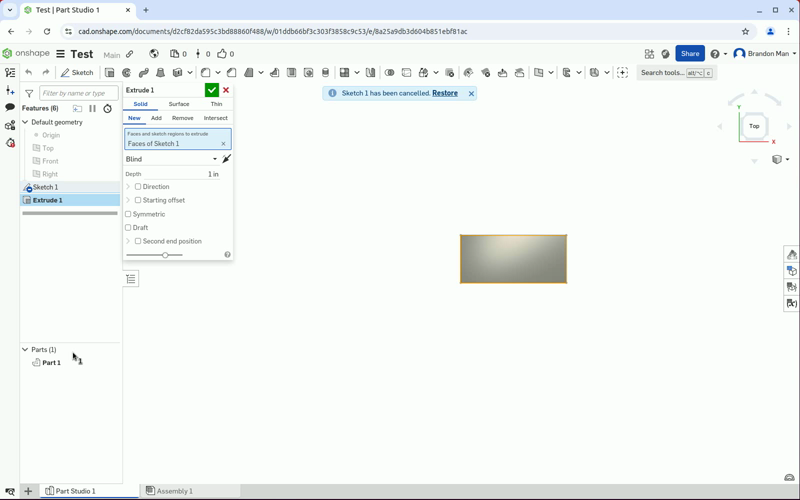
mouse_move(143, 106)
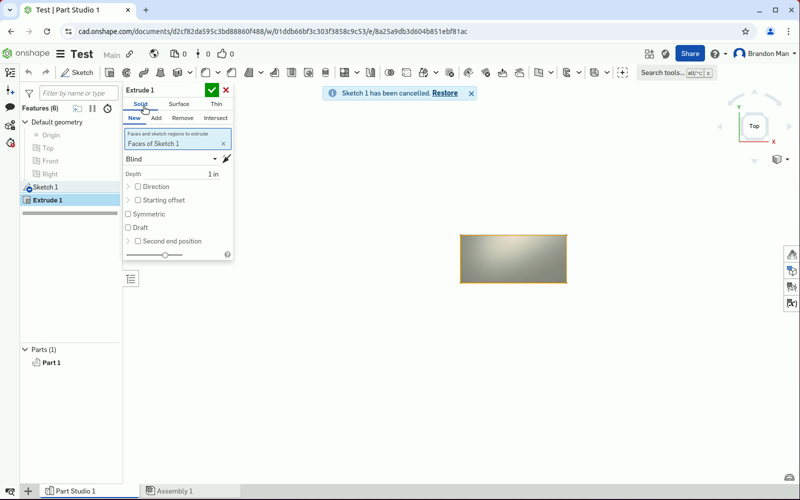
click(143, 106)
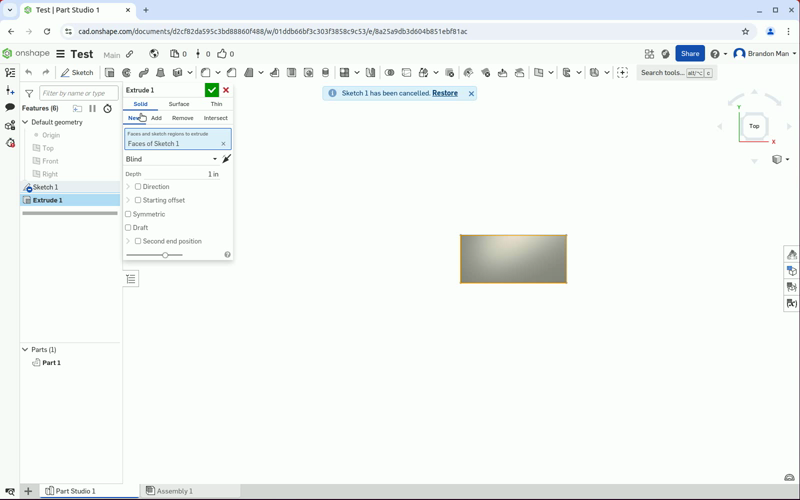
mouse_move(137, 120)
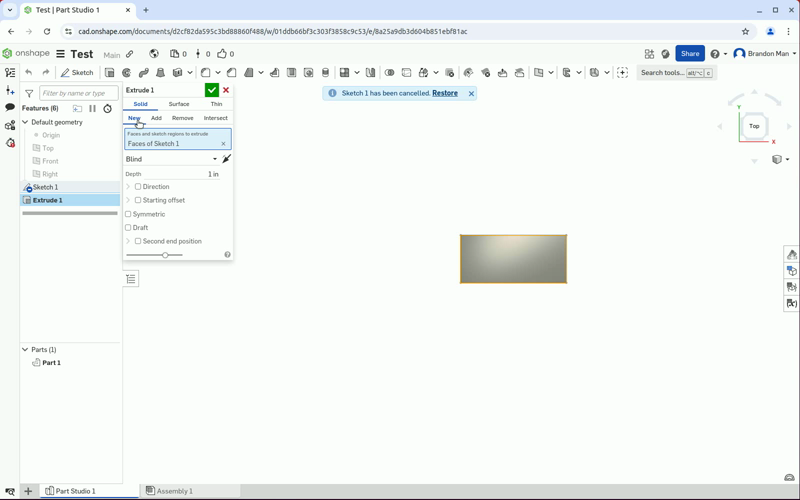
click(137, 120)
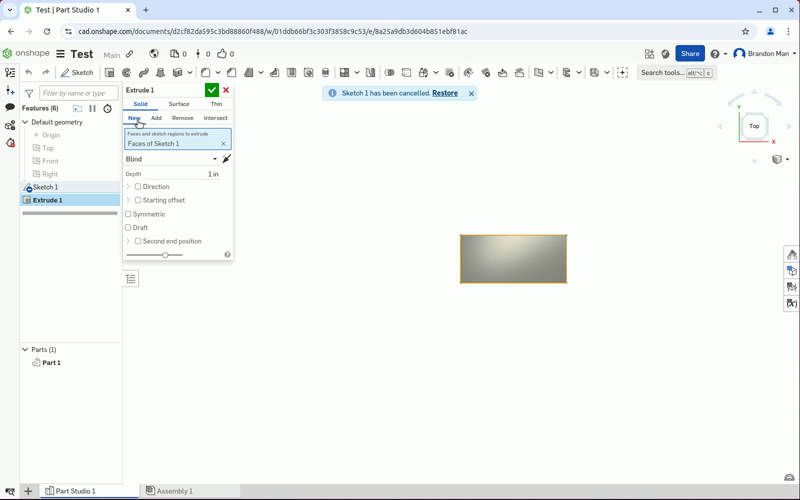
key(tab, 4)
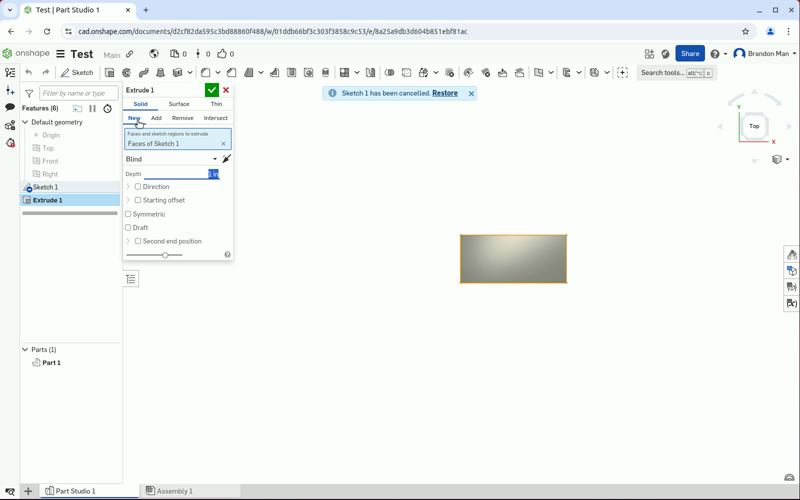
text(1.444)
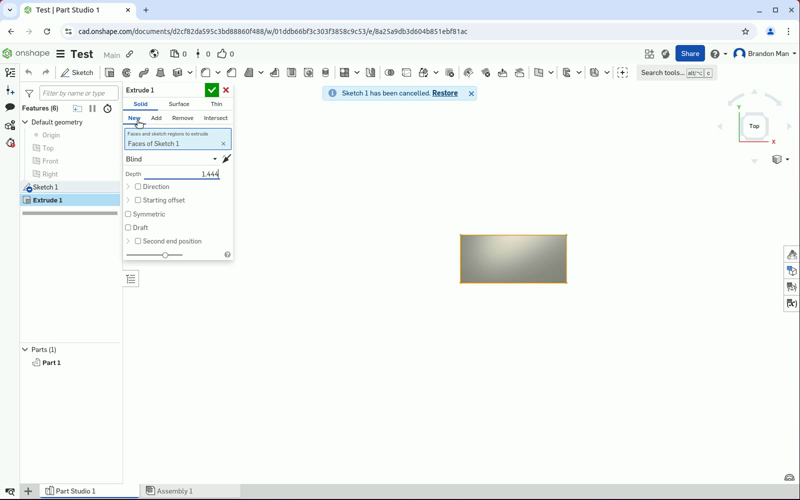
key(enter)
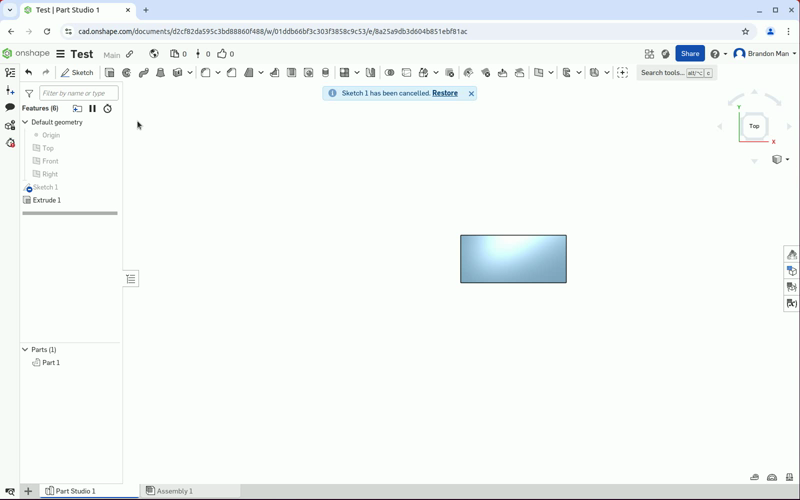
key(shift+h)
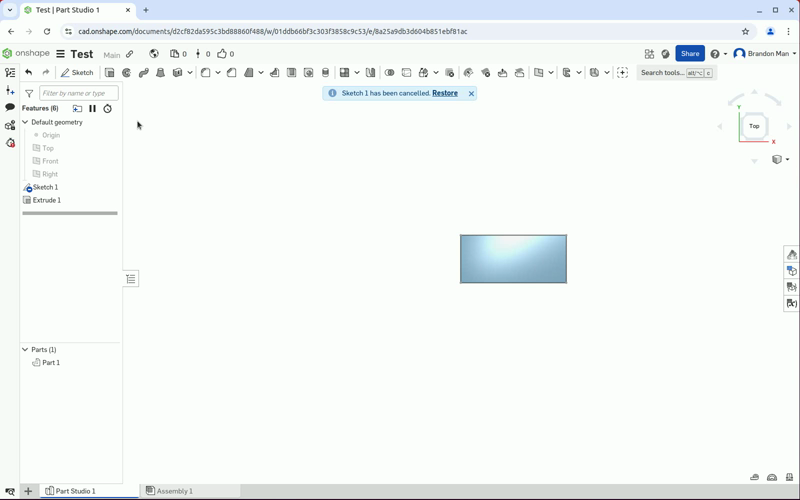
key(shift+h)
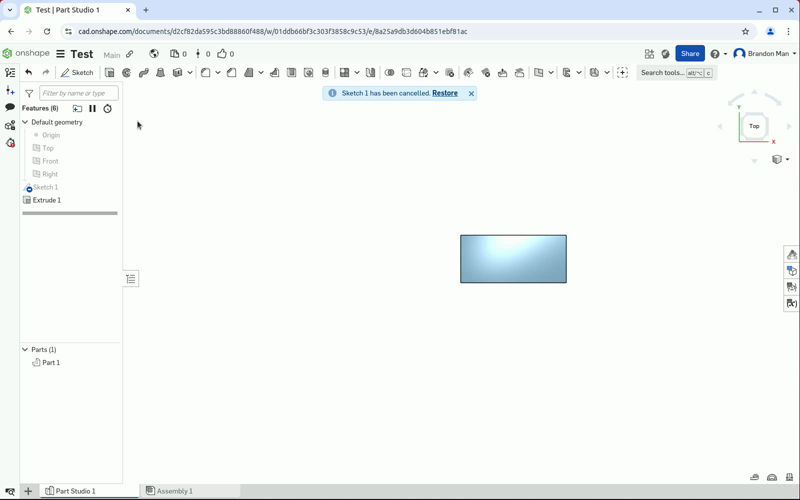
mouse_move(73, 189)
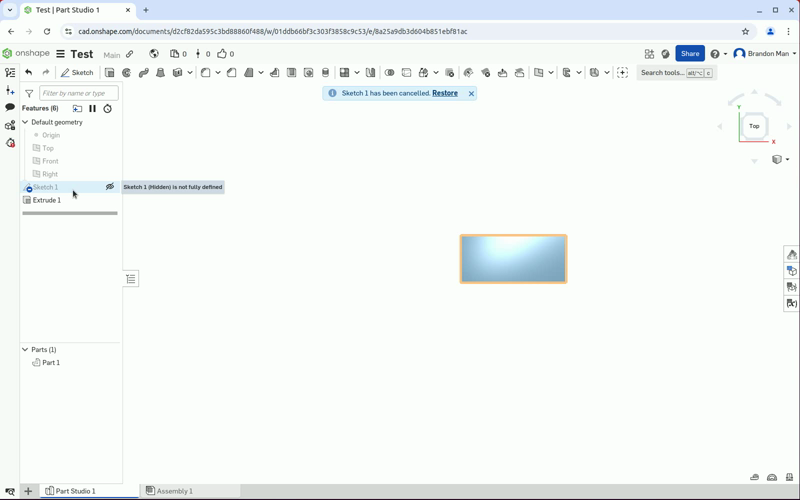
click(73, 189)
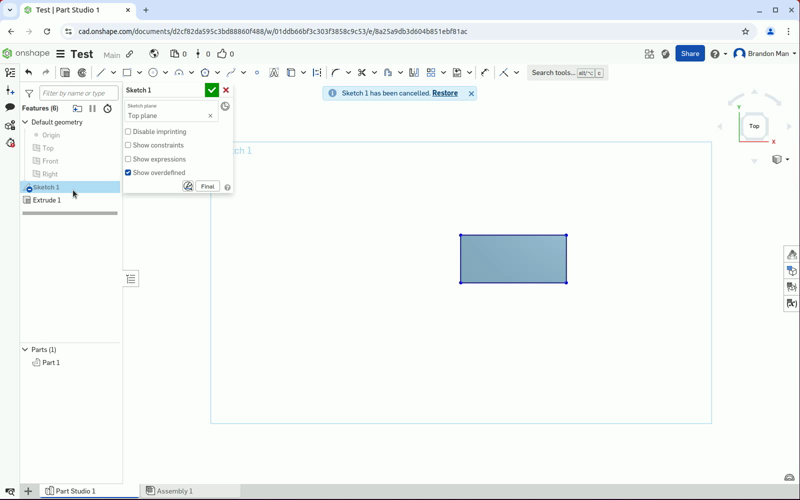
mouse_move(229, 92)
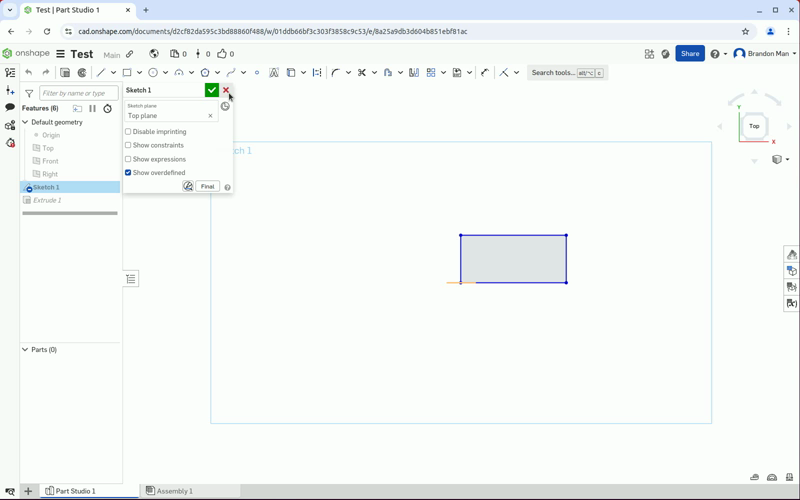
click(229, 92)
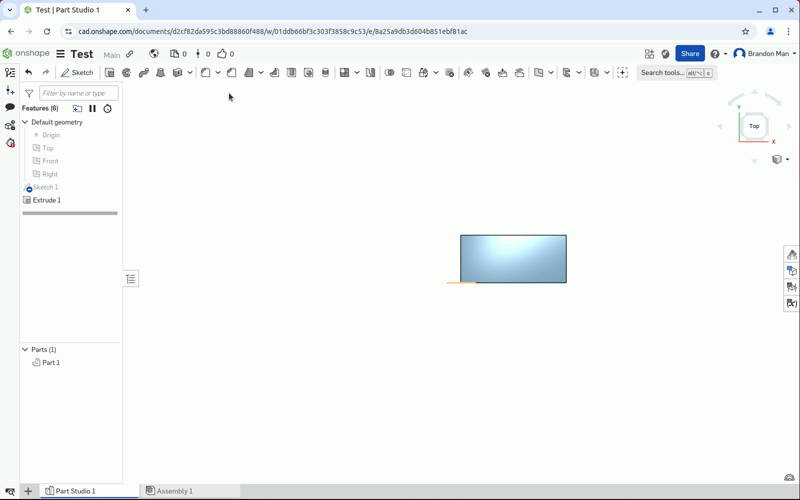
mouse_move(73, 352)
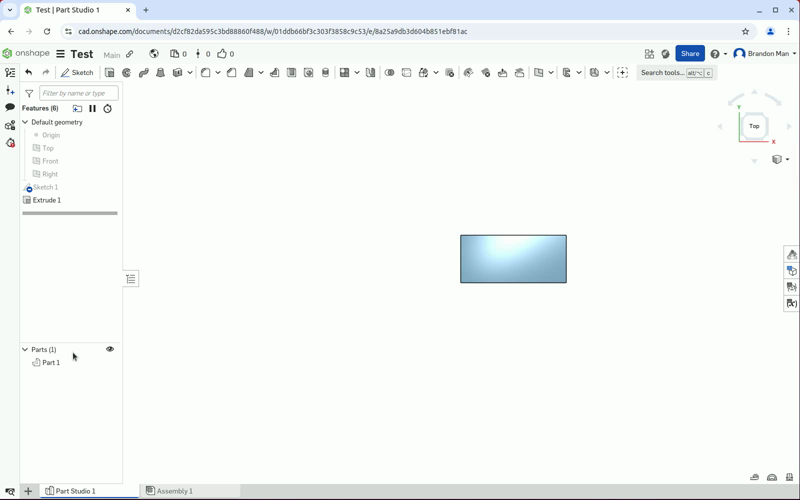
key(y)
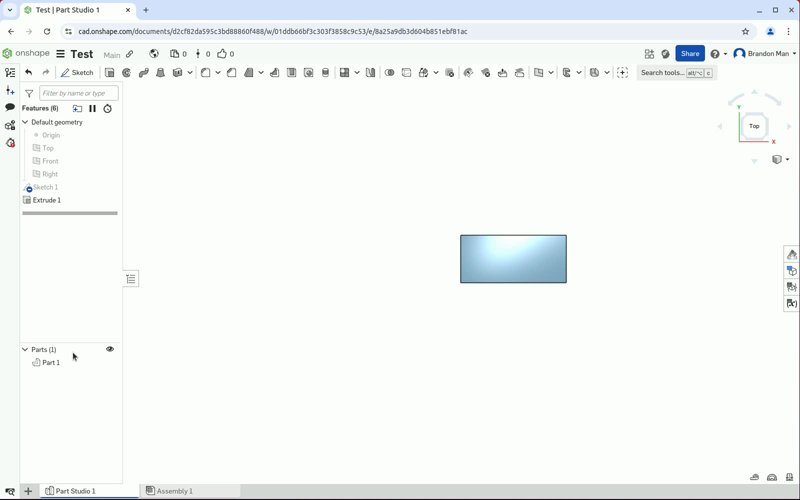
key(shift+p)
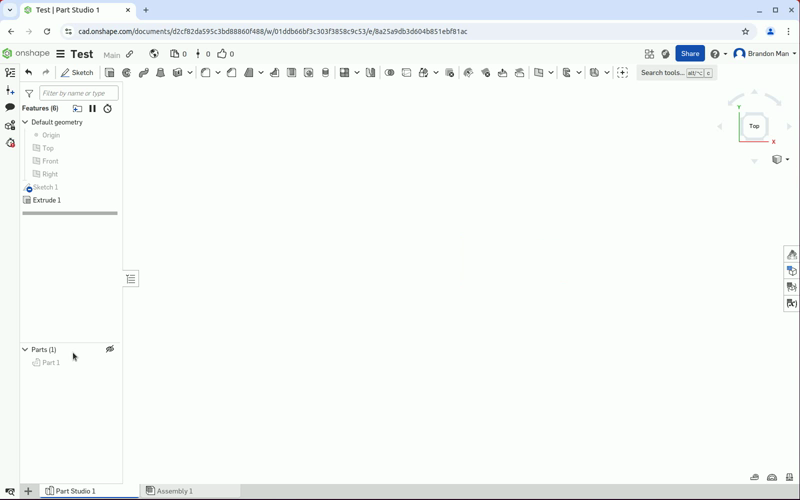
key(space)
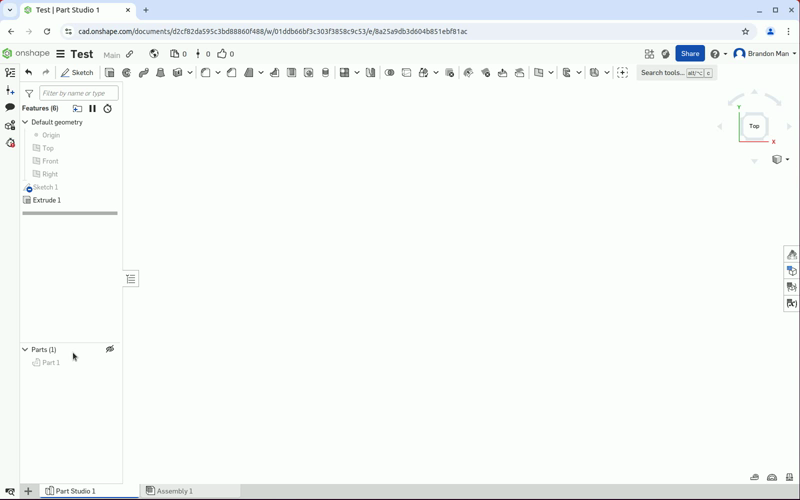
key_down(shift)
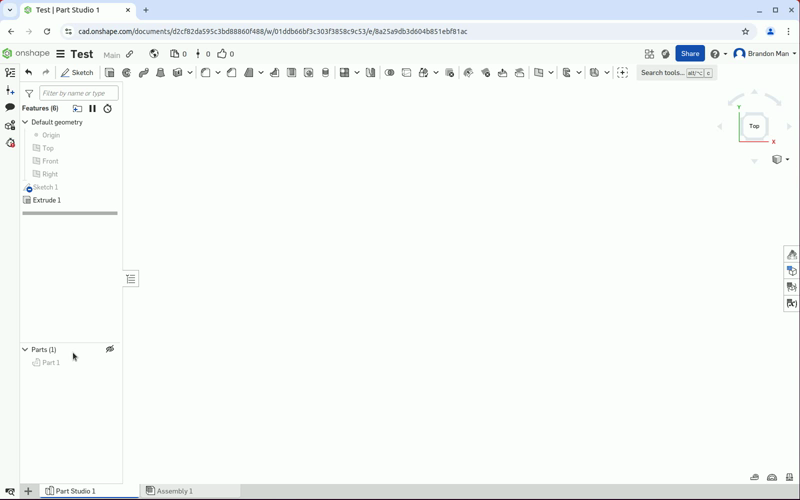
key(up)
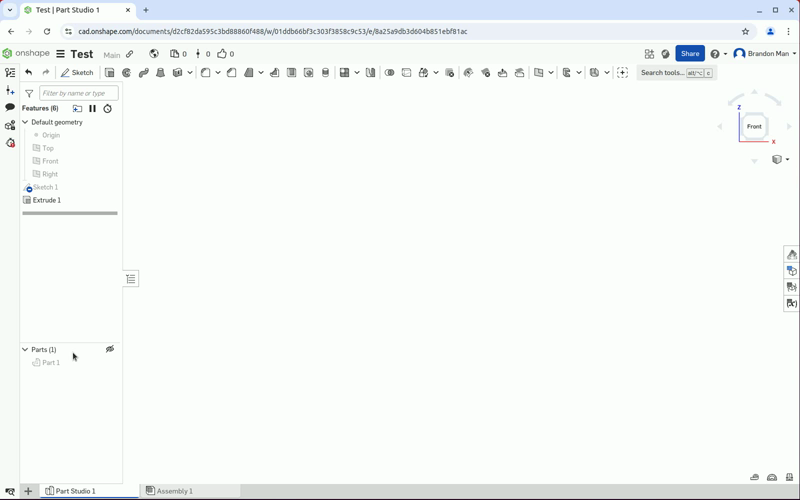
key_up(shift)
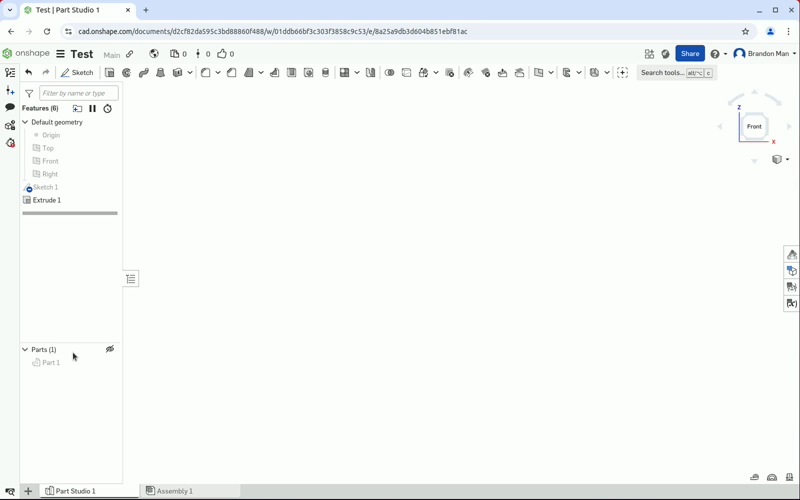
key(space)
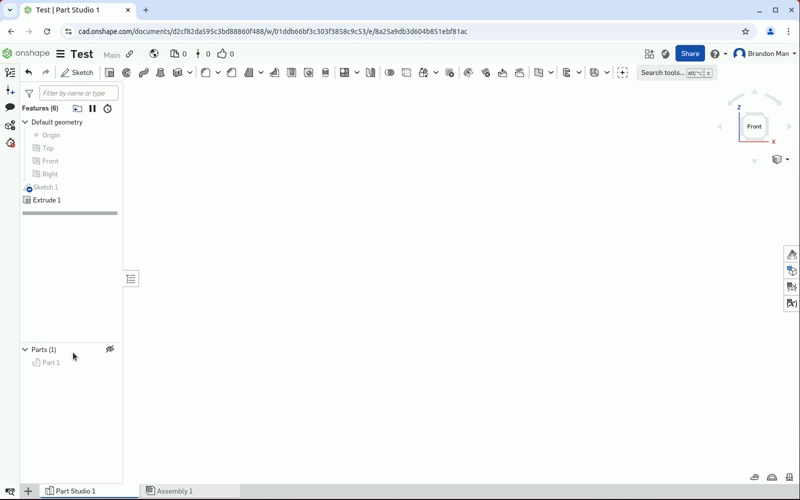
key_down(shift)
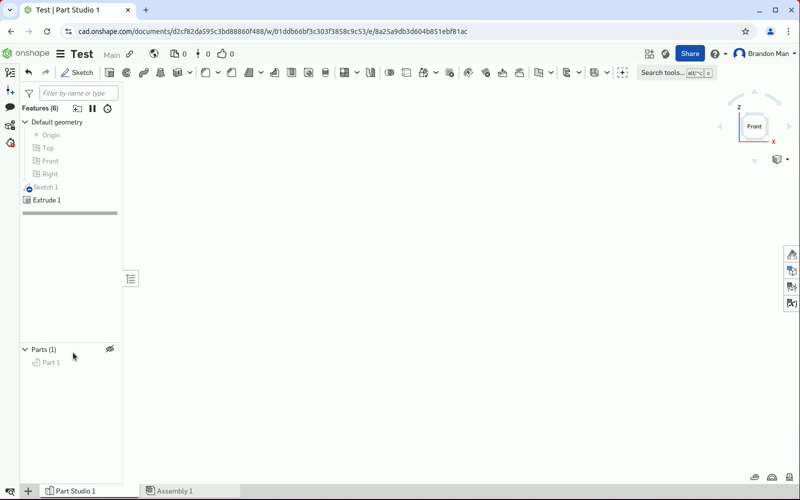
key(left)
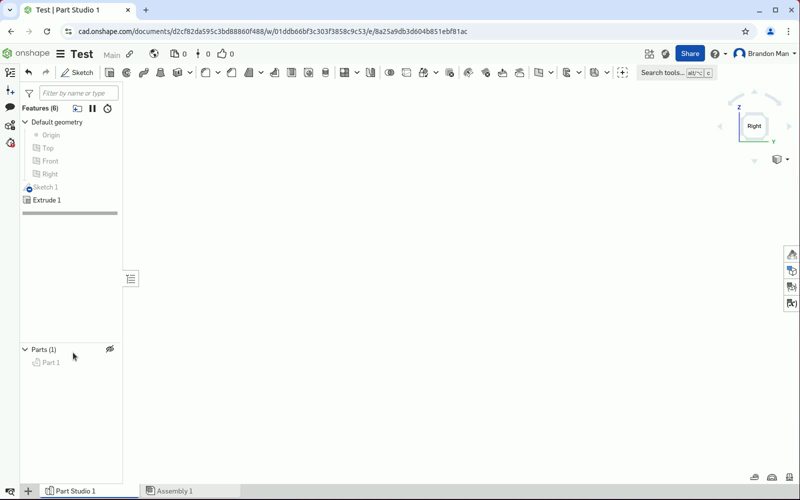
key_up(shift)
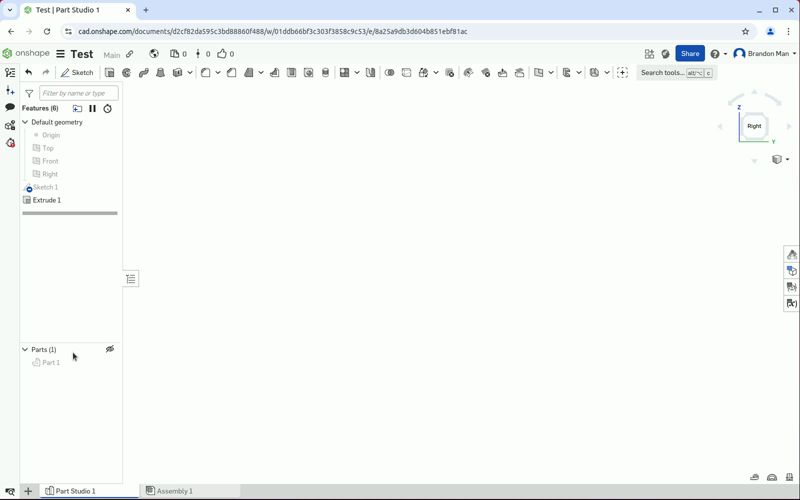
mouse_move(73, 352)
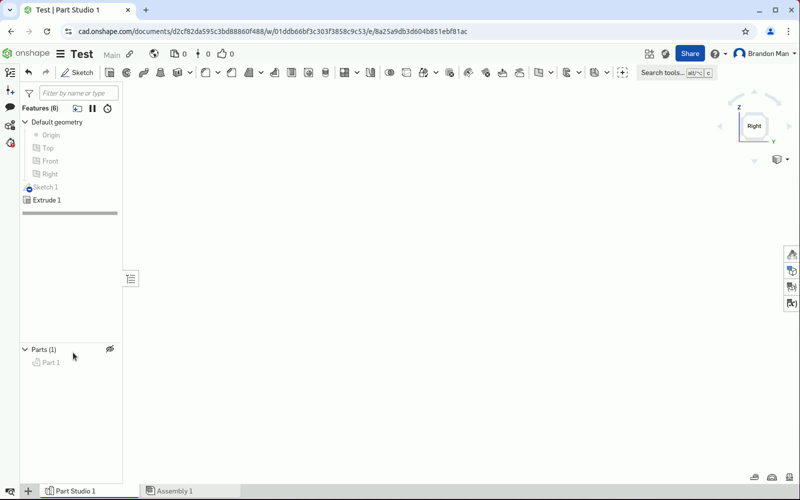
key(shift+y)
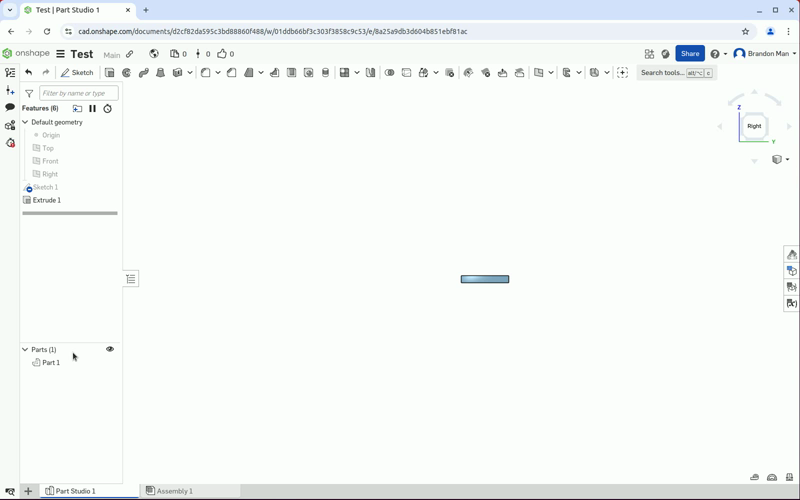
mouse_move(541, 75)
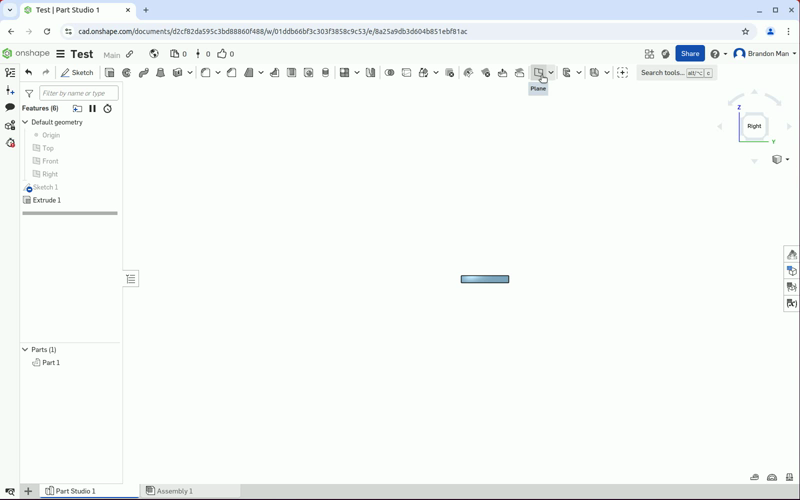
click(541, 75)
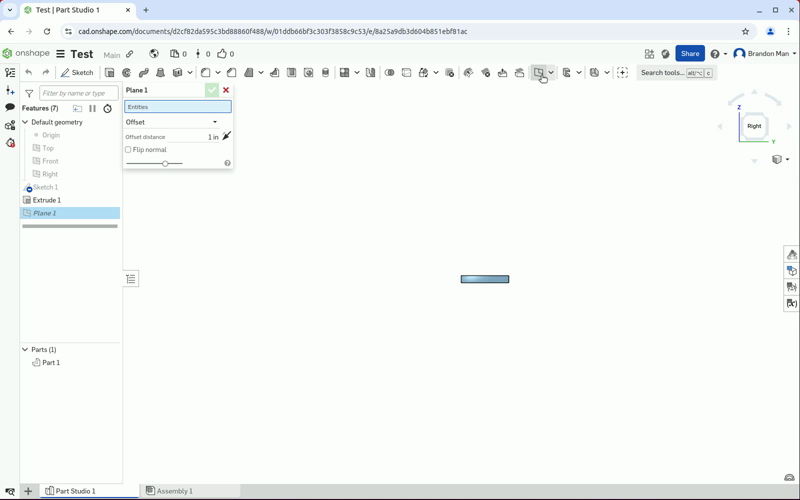
mouse_move(73, 176)
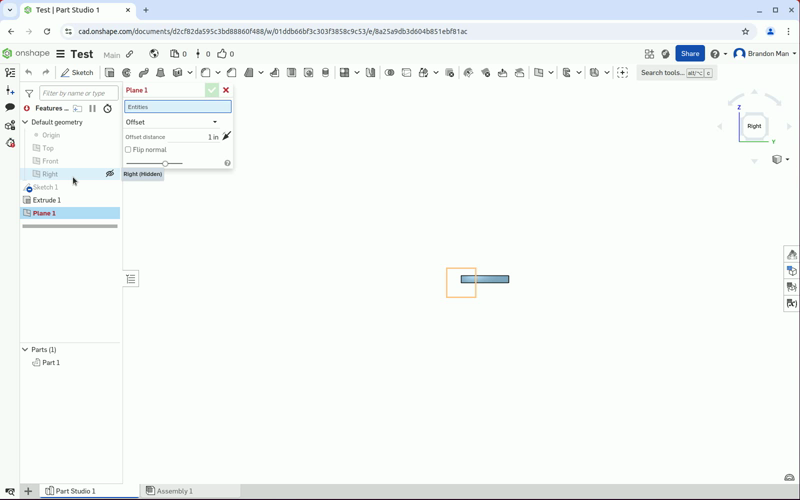
click(73, 176)
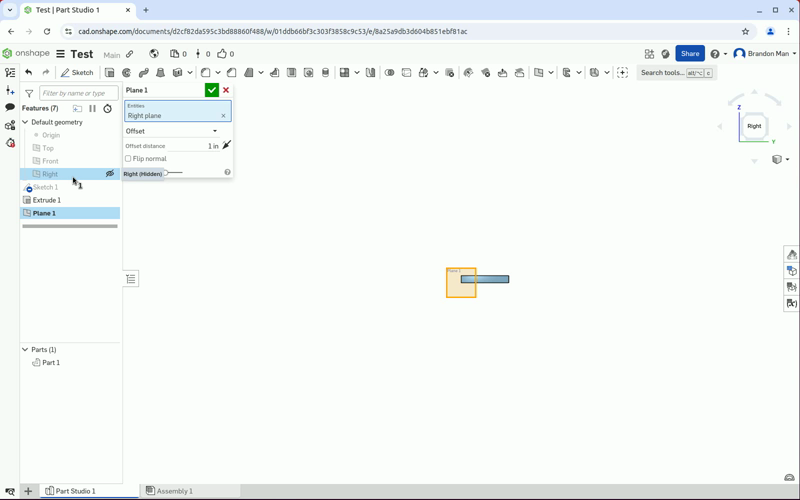
key(tab, 2)
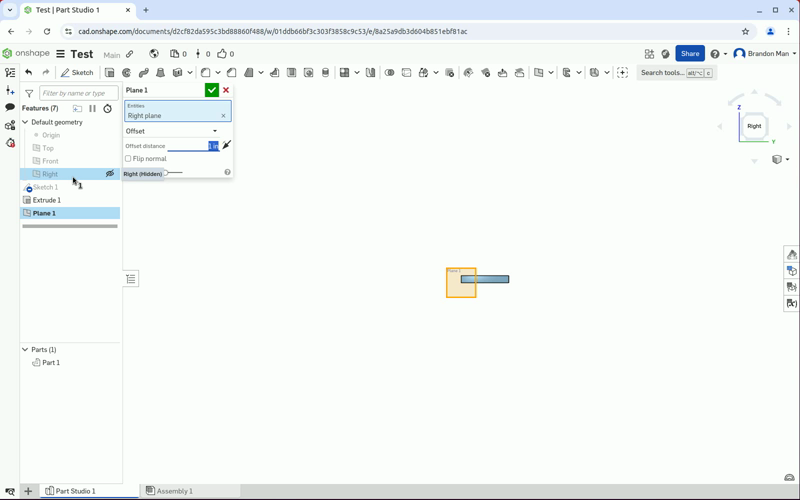
text(21.66)
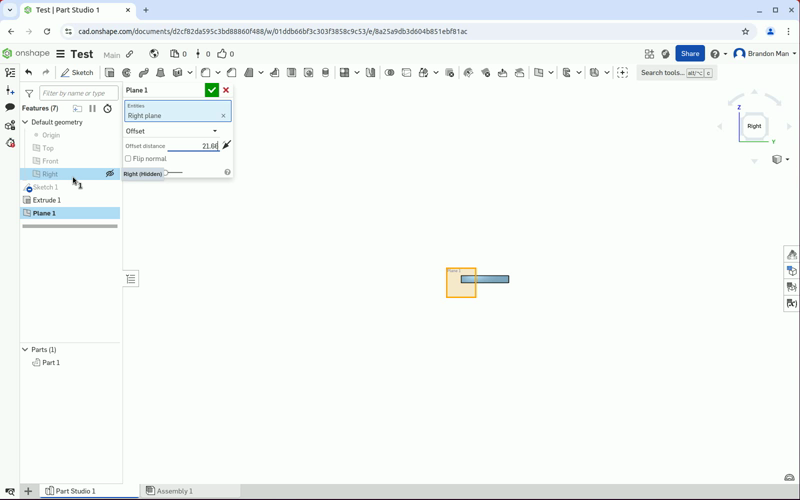
key(enter, 2)
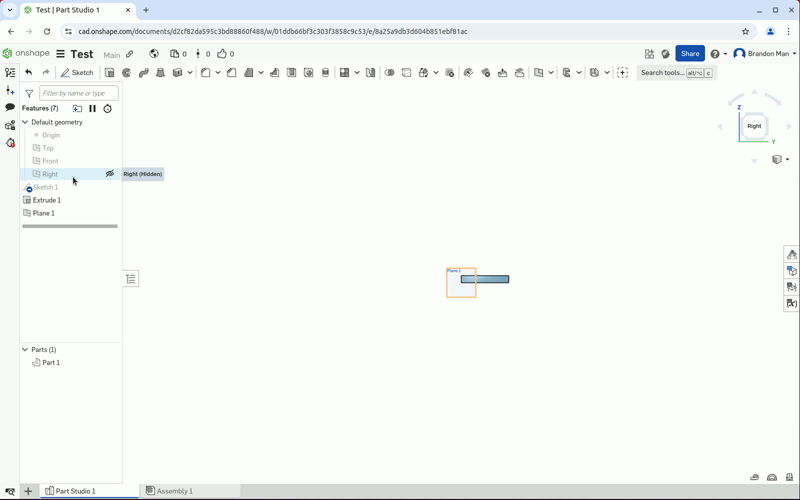
key(shift+s)
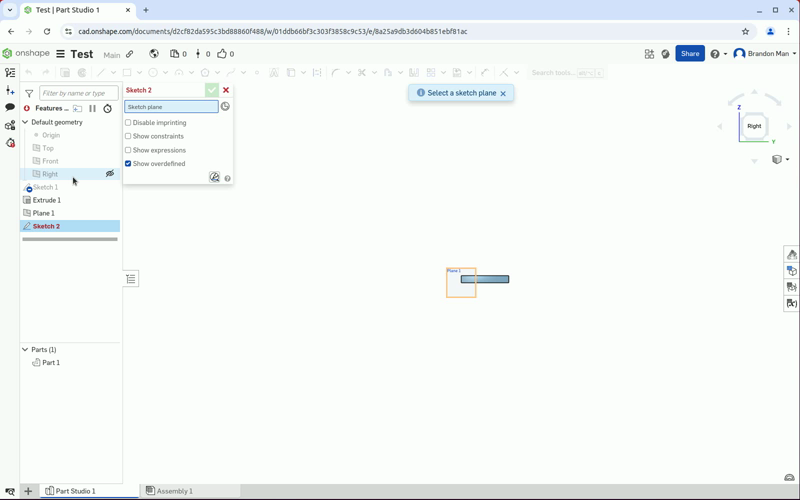
mouse_move(73, 215)
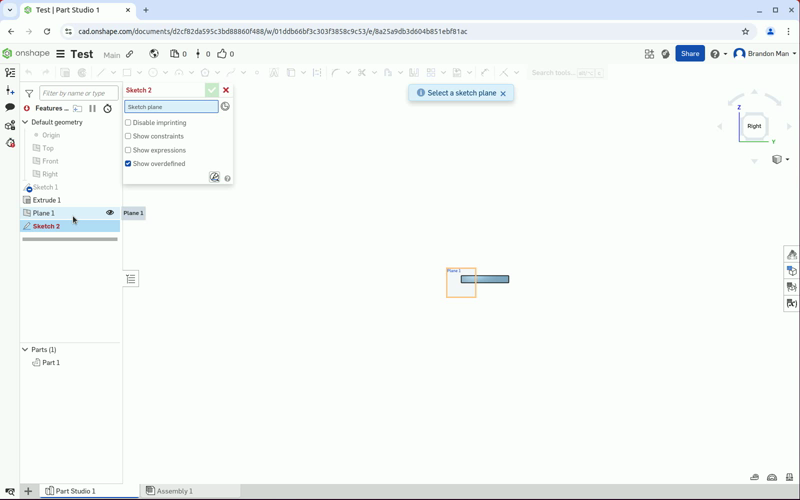
click(73, 215)
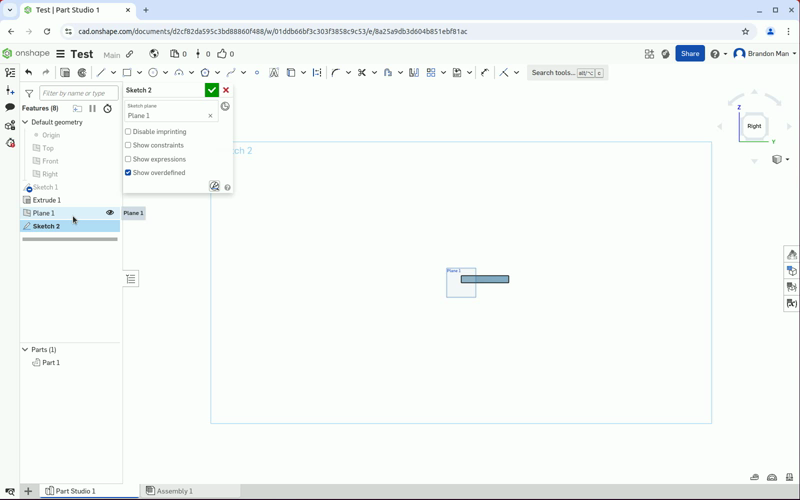
mouse_move(73, 352)
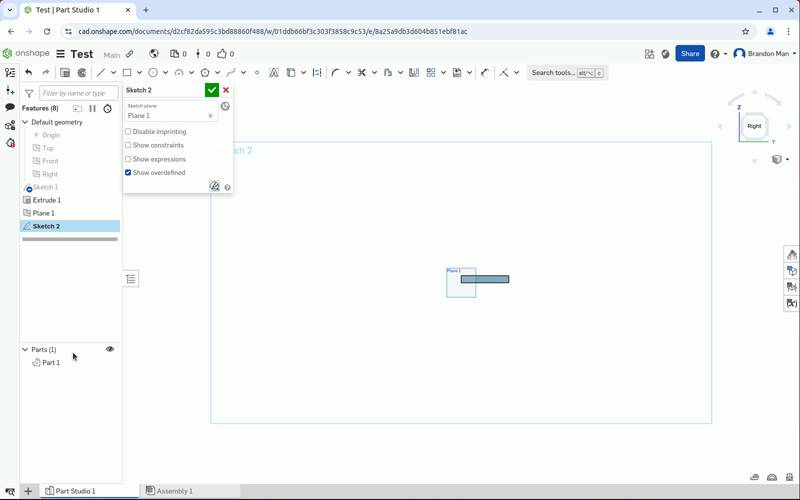
key(y)
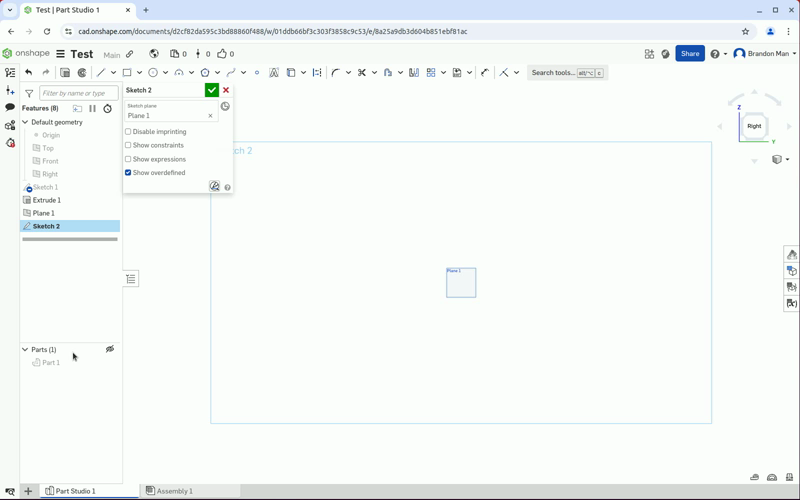
key(l)
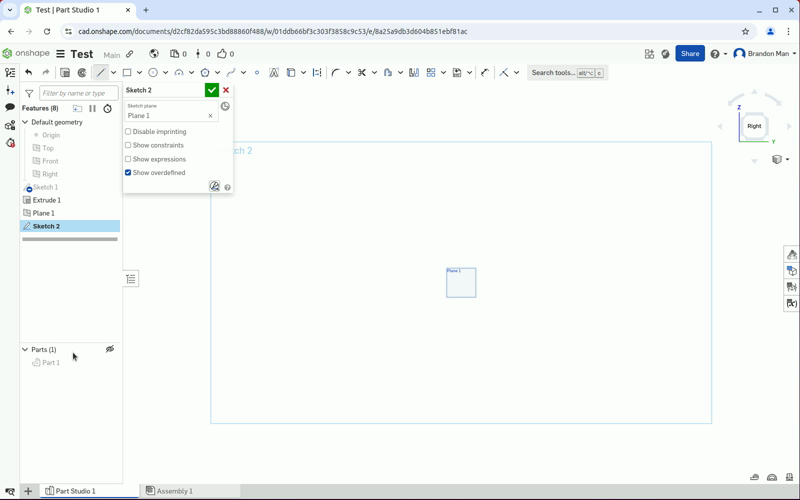
key_down(shift)
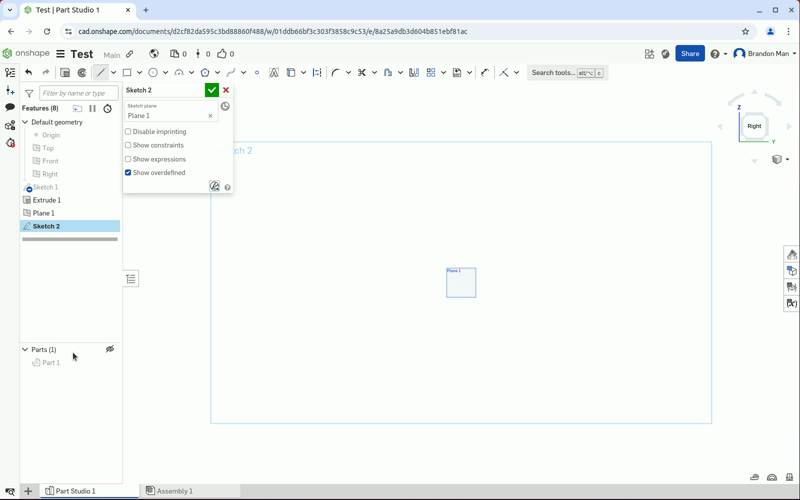
mouse_move(472, 282)
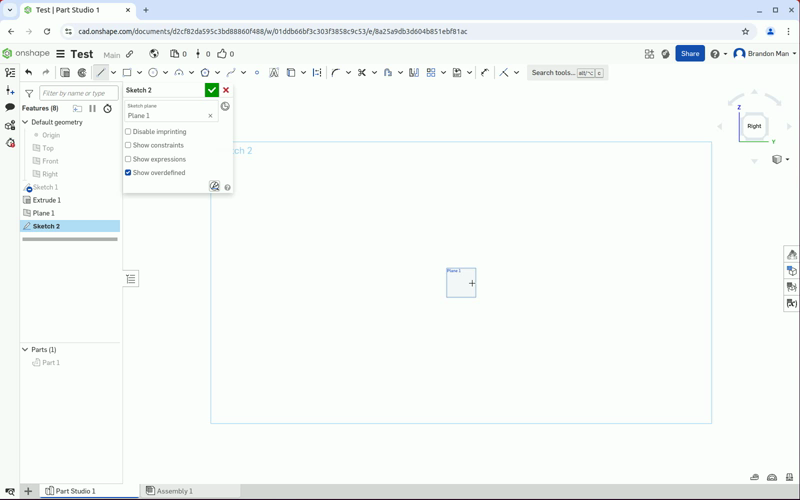
click(472, 282)
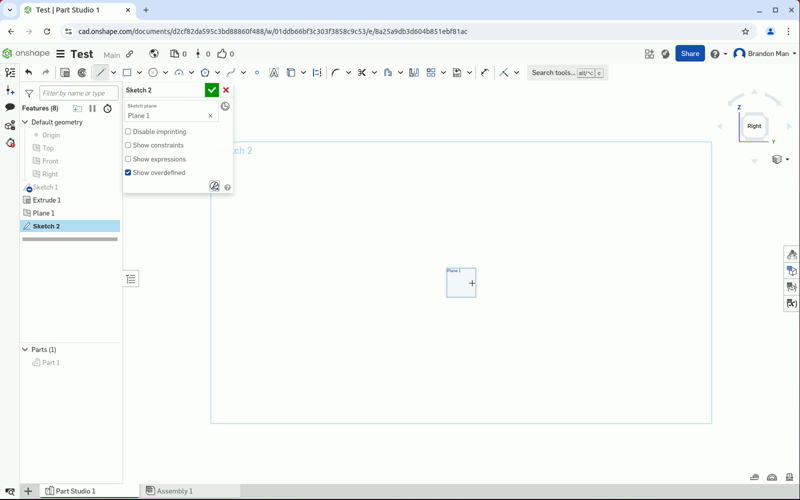
key_up(shift)
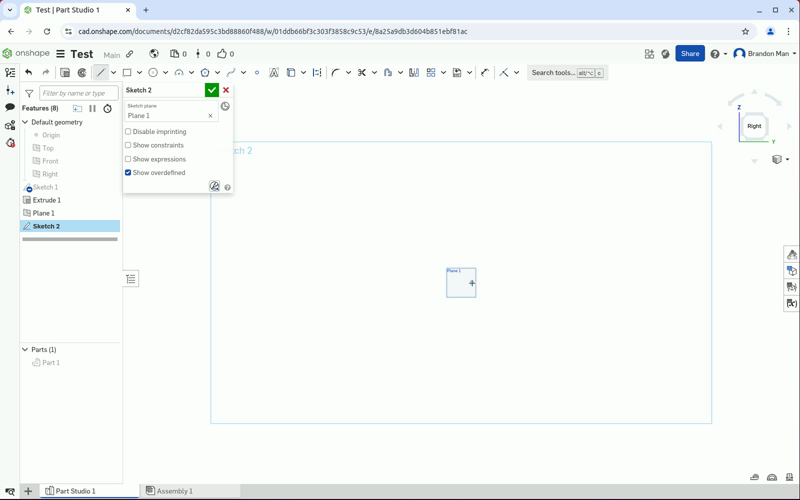
key_down(shift)
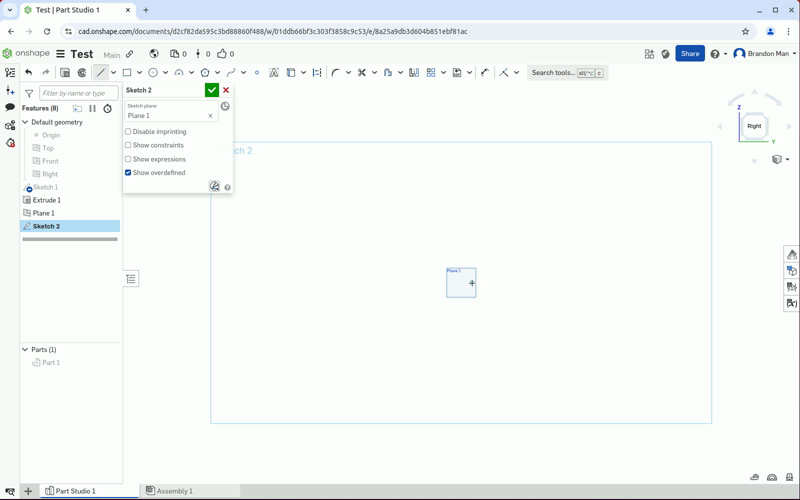
mouse_move(502, 282)
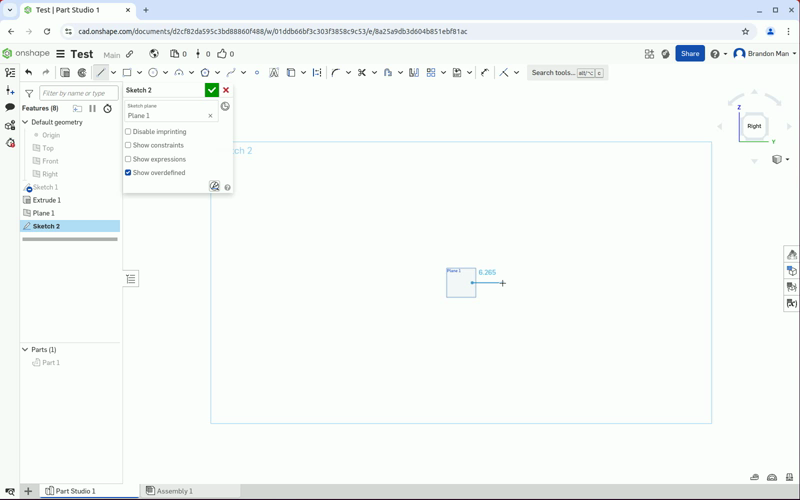
mouse_move(501, 282)
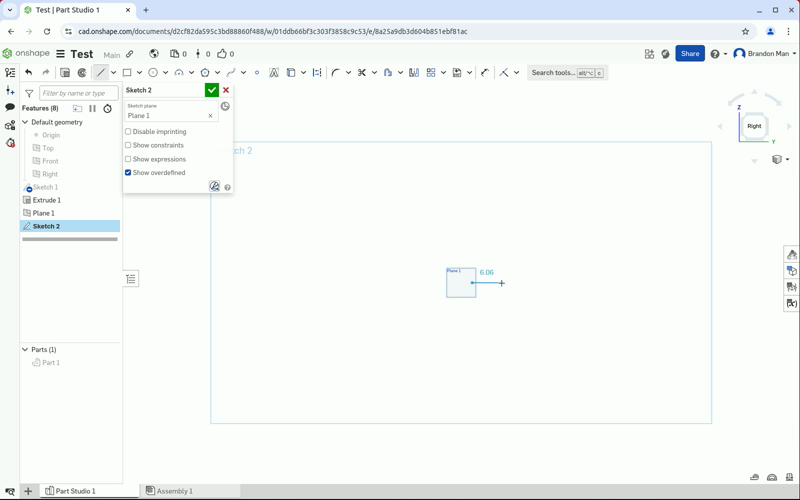
click(501, 282)
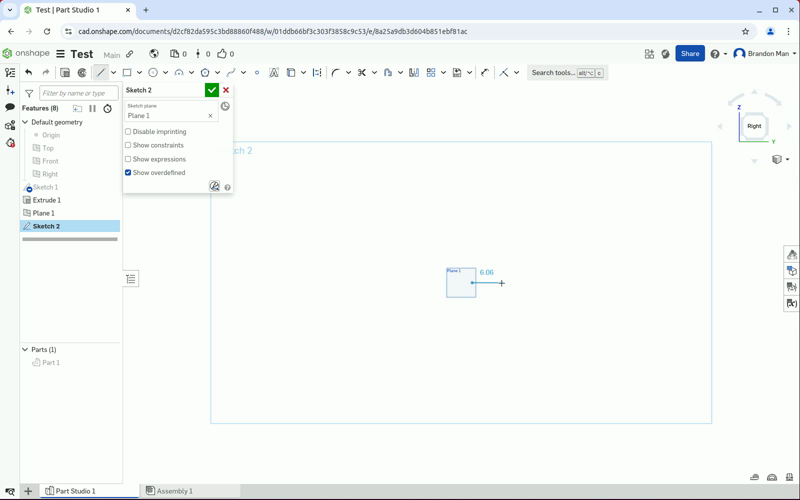
key_up(shift)
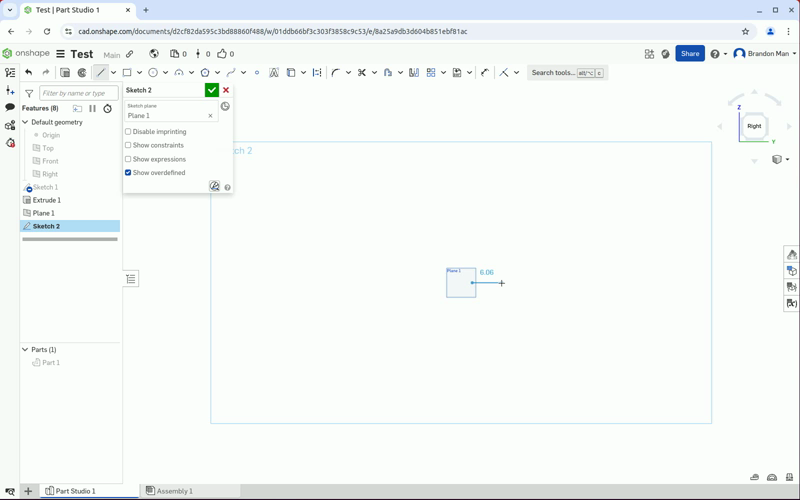
key_down(shift)
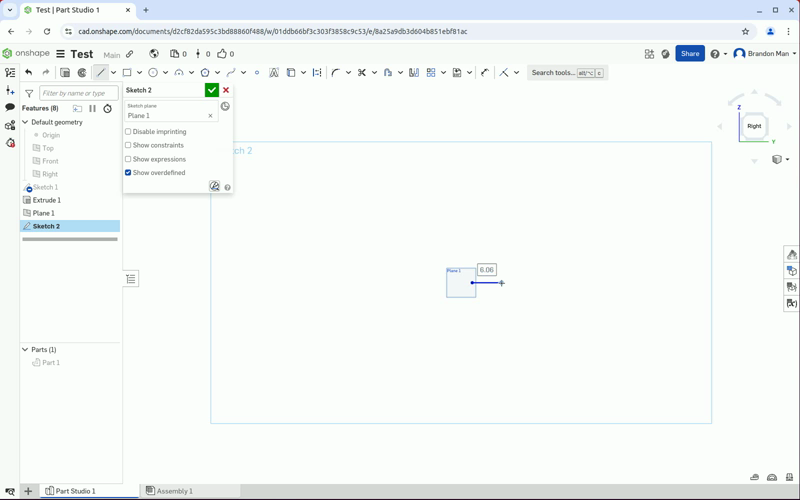
mouse_move(531, 282)
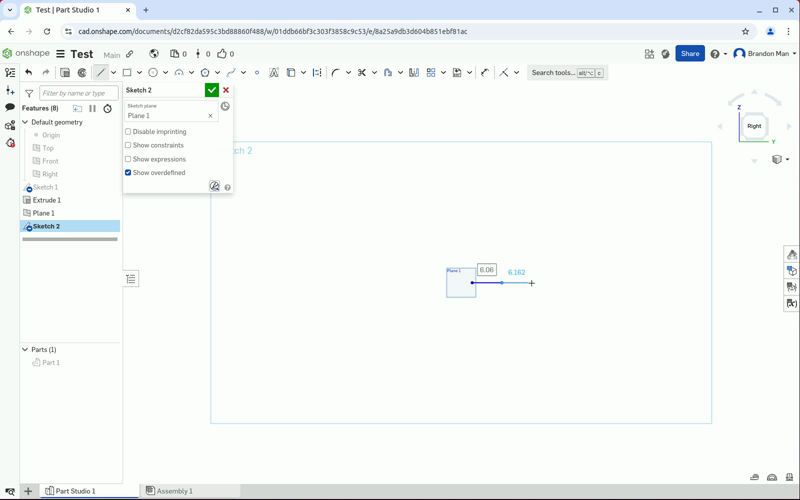
mouse_move(501, 275)
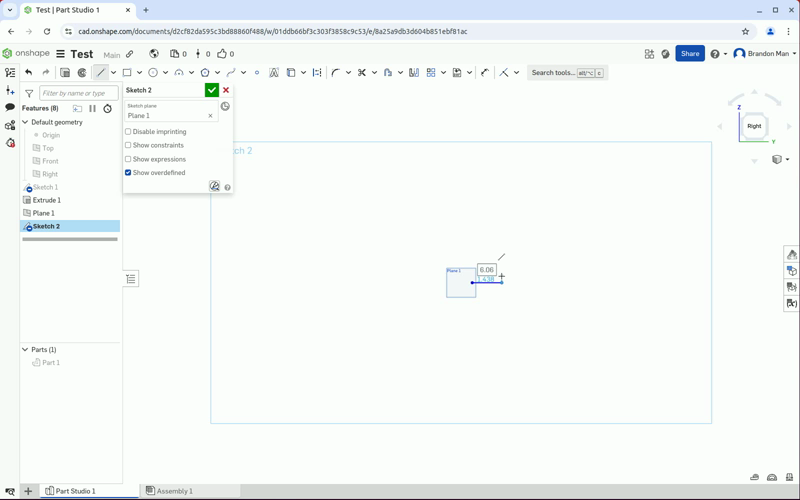
scroll(6)
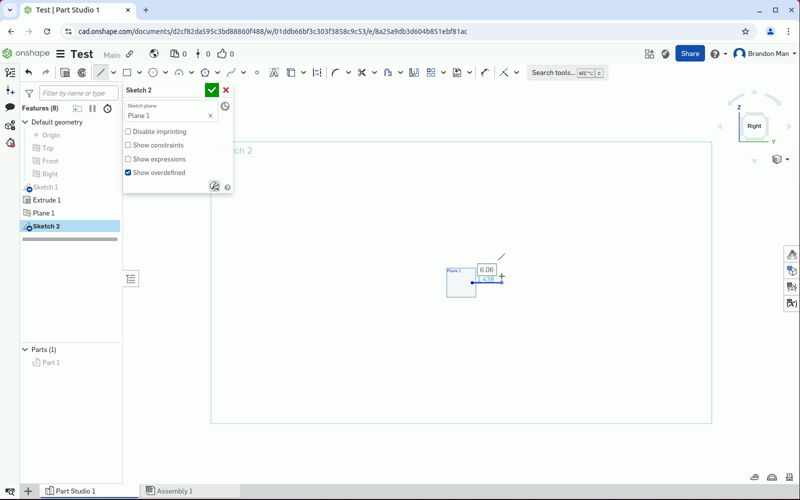
scroll(6)
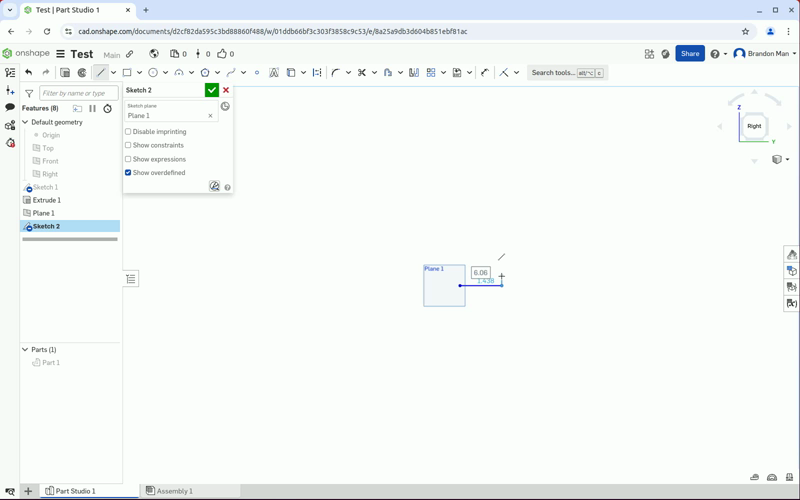
scroll(6)
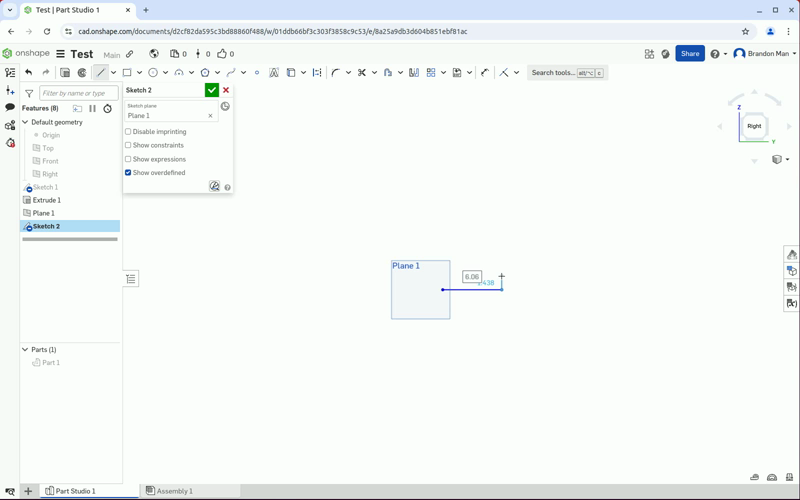
scroll(6)
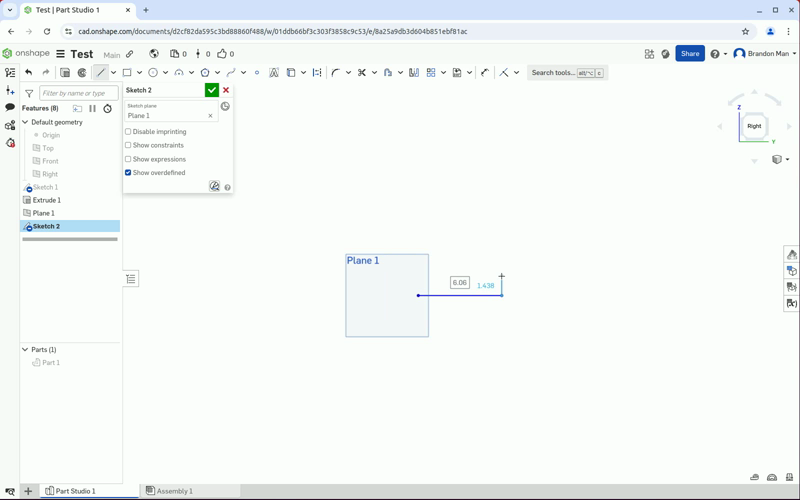
scroll(6)
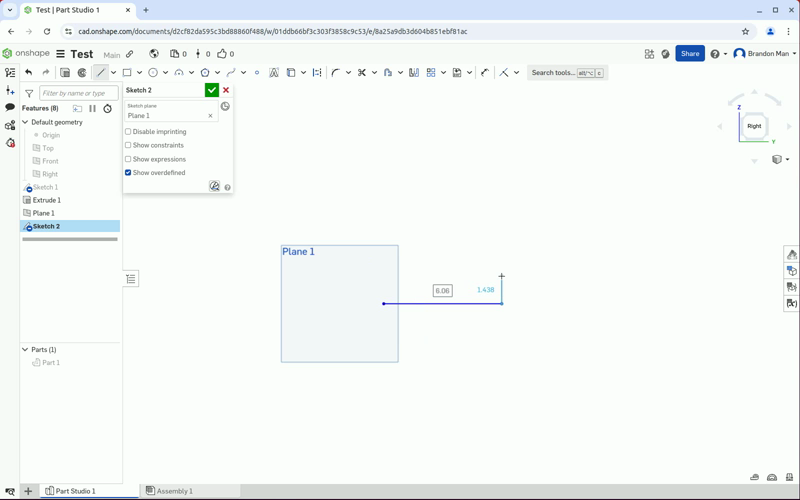
scroll(6)
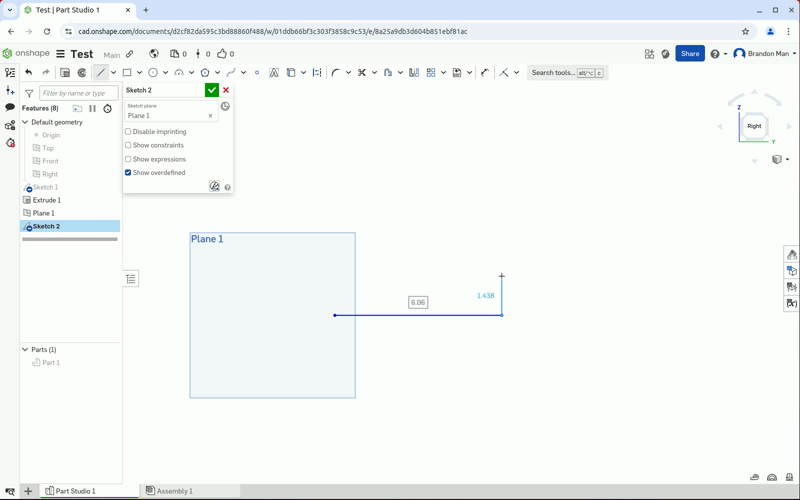
scroll(6)
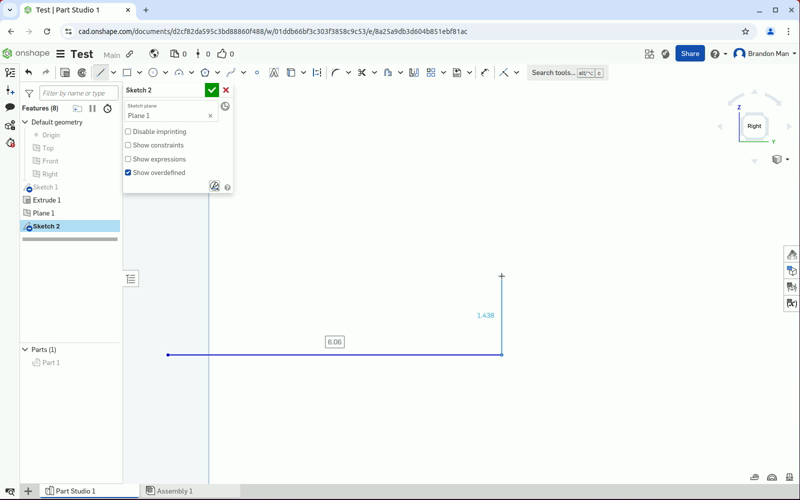
click(501, 275)
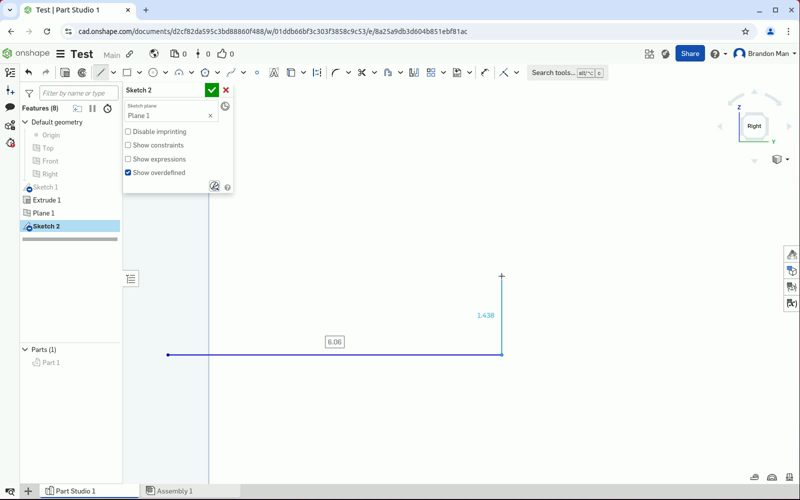
scroll(-6)
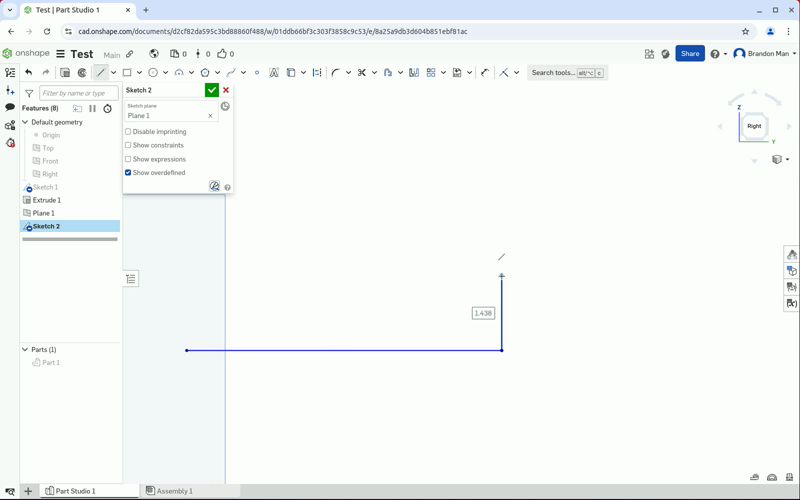
scroll(-6)
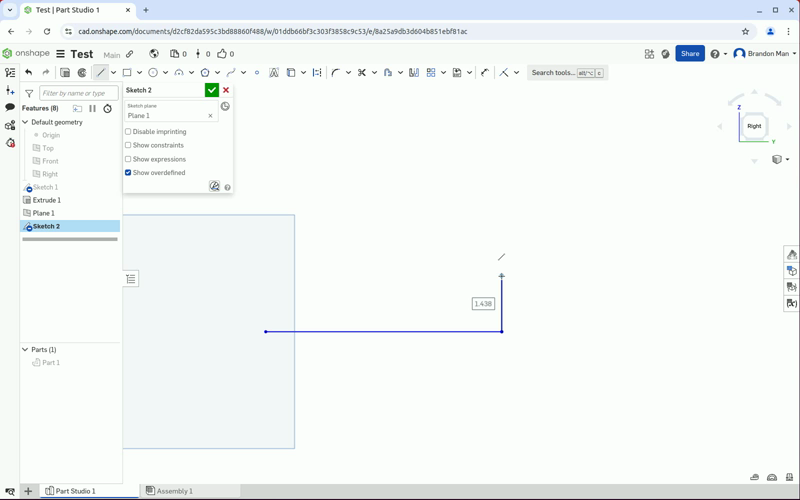
scroll(-6)
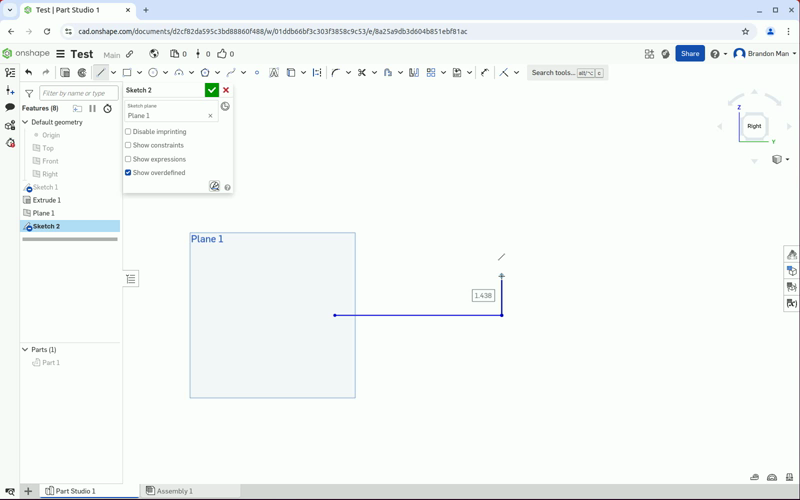
scroll(-6)
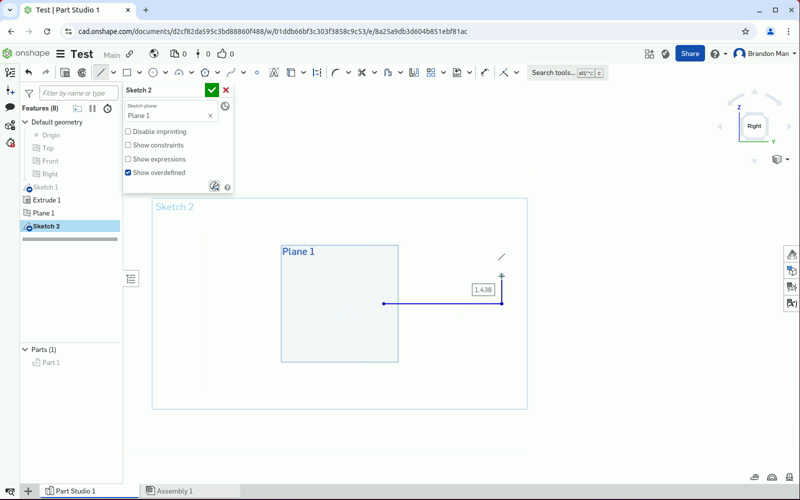
scroll(-6)
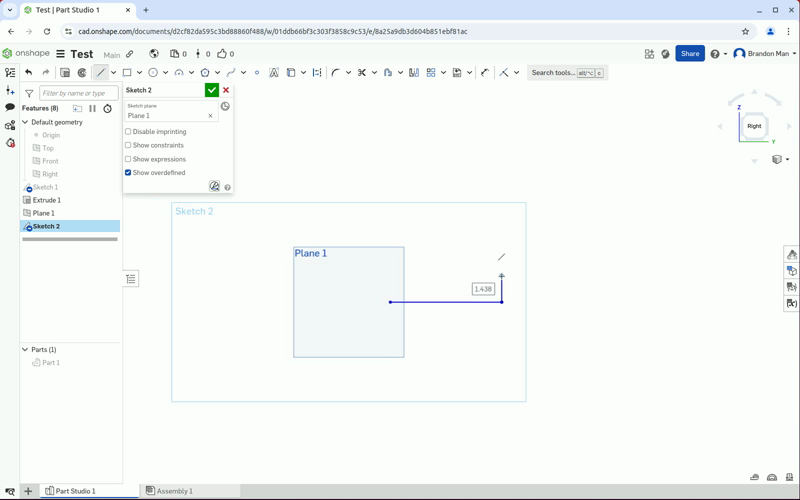
scroll(-6)
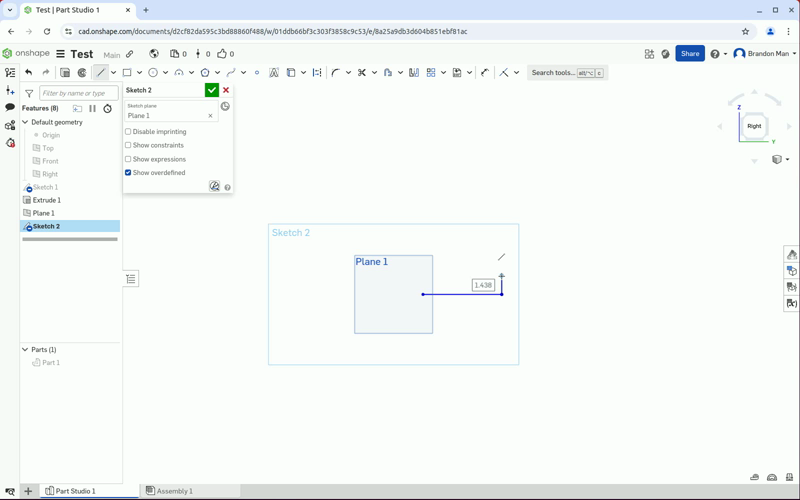
scroll(-6)
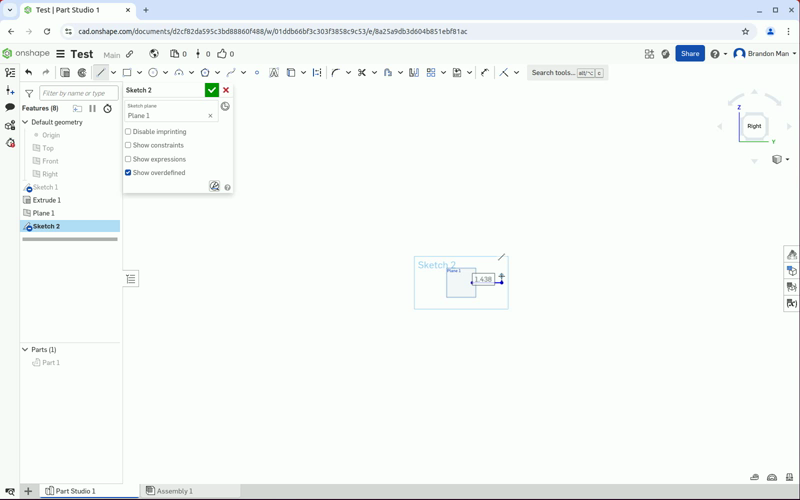
key_up(shift)
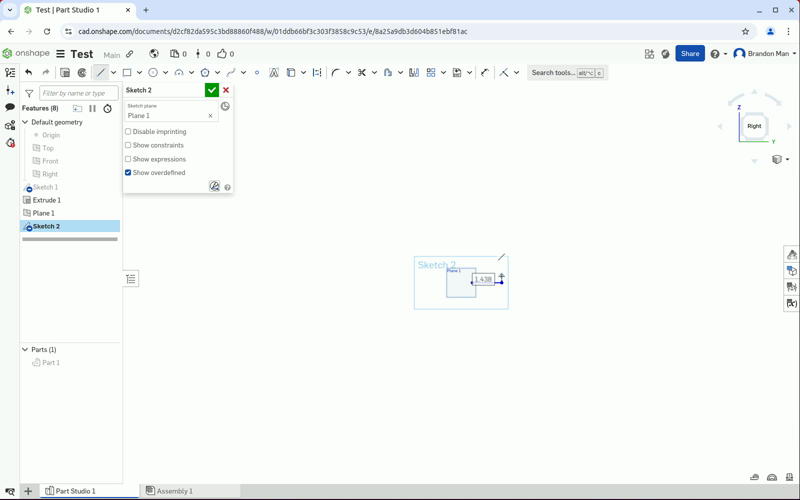
key_down(shift)
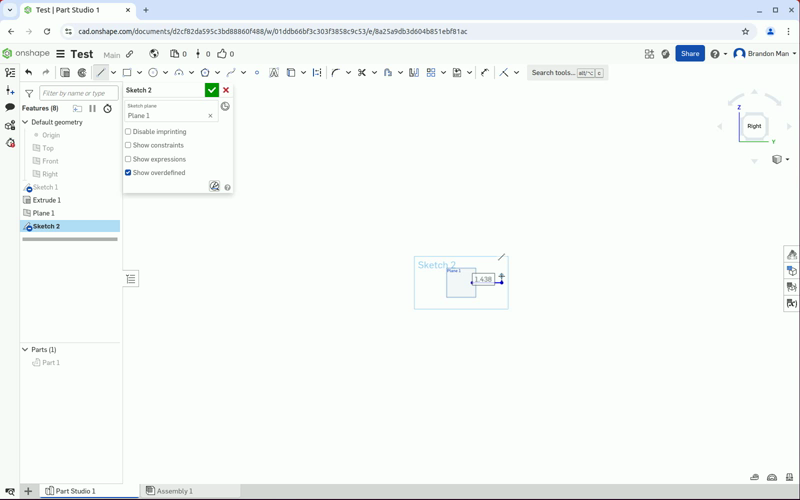
mouse_move(531, 275)
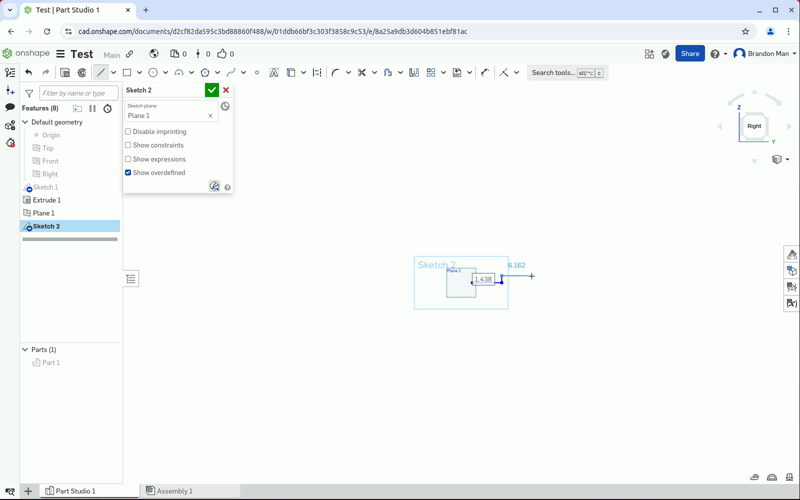
mouse_move(472, 275)
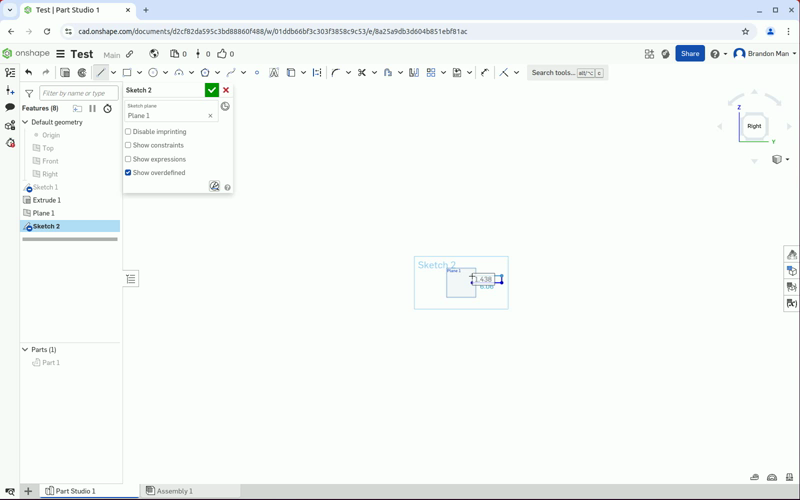
click(472, 275)
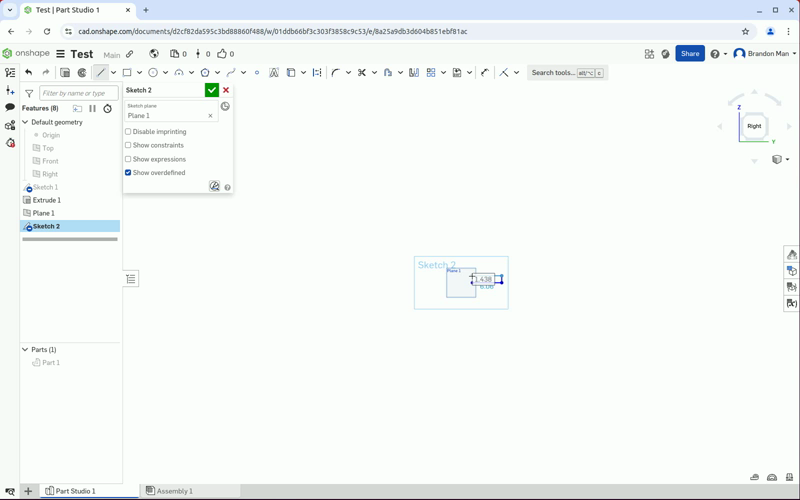
key_up(shift)
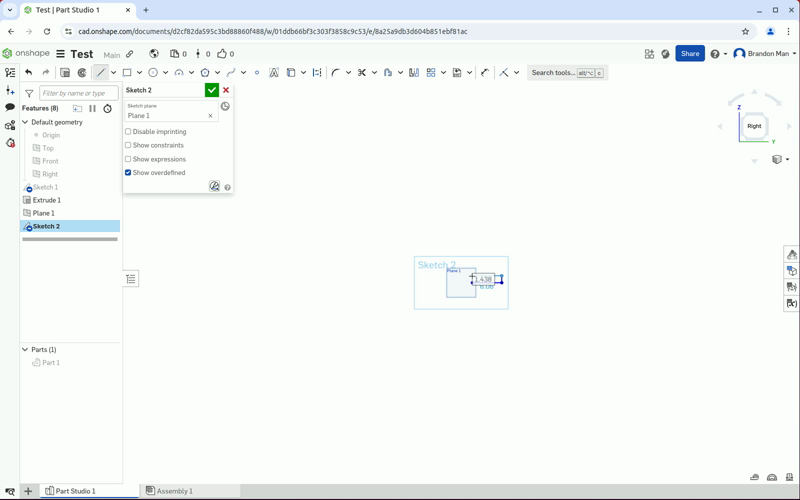
mouse_move(502, 275)
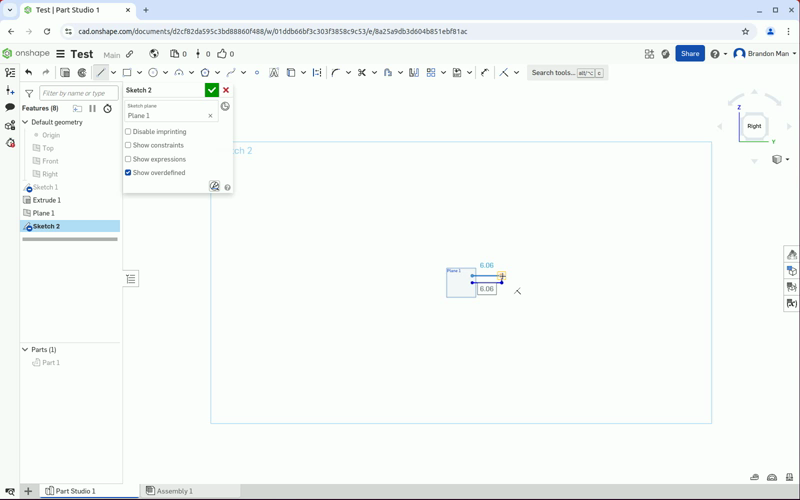
key_down(shift)
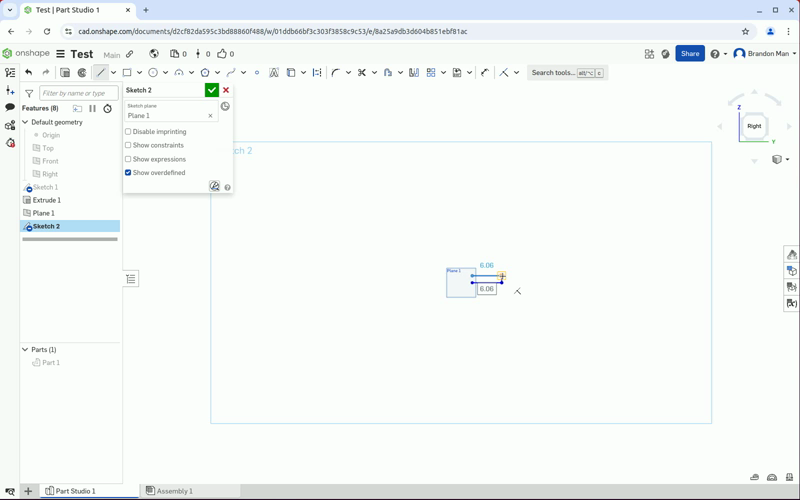
mouse_move(472, 282)
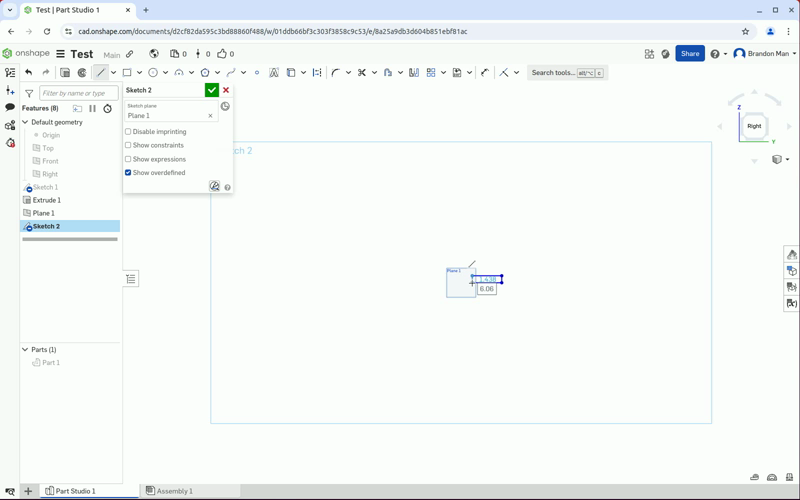
scroll(6)
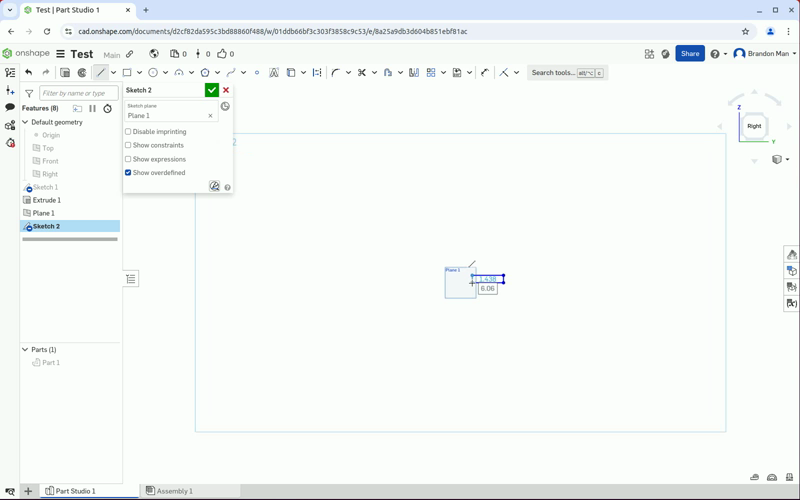
scroll(6)
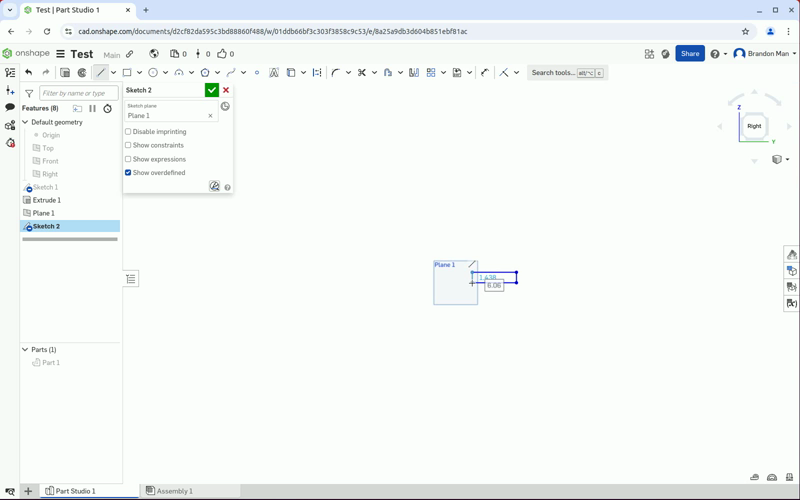
scroll(6)
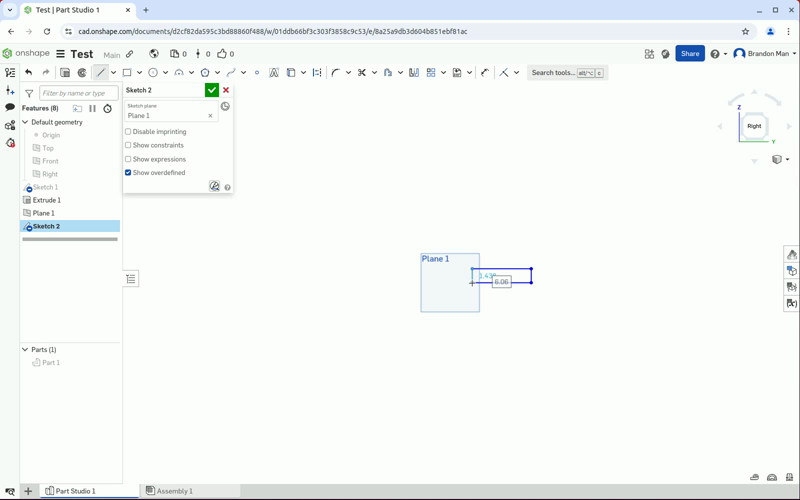
scroll(6)
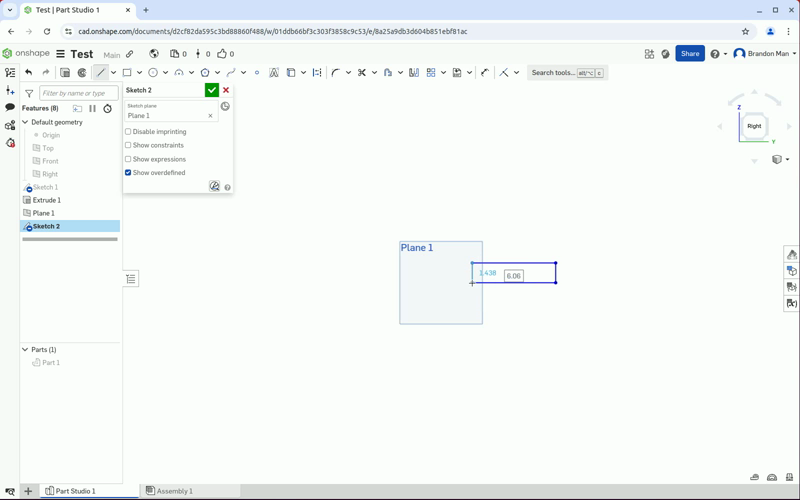
scroll(6)
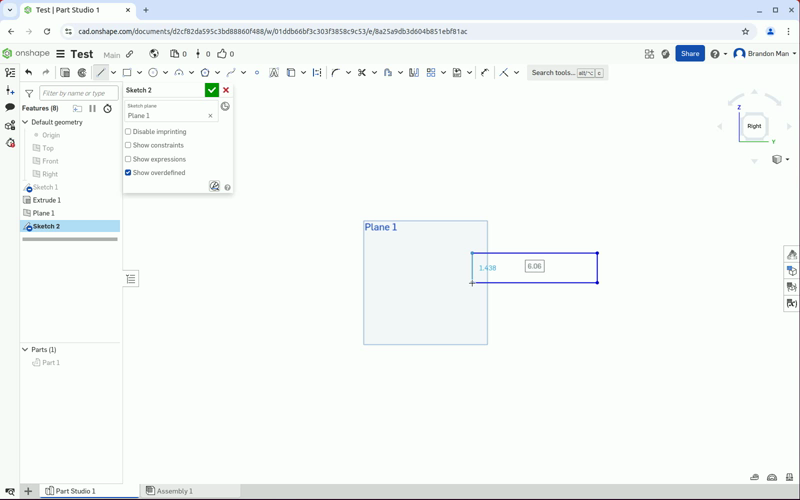
scroll(6)
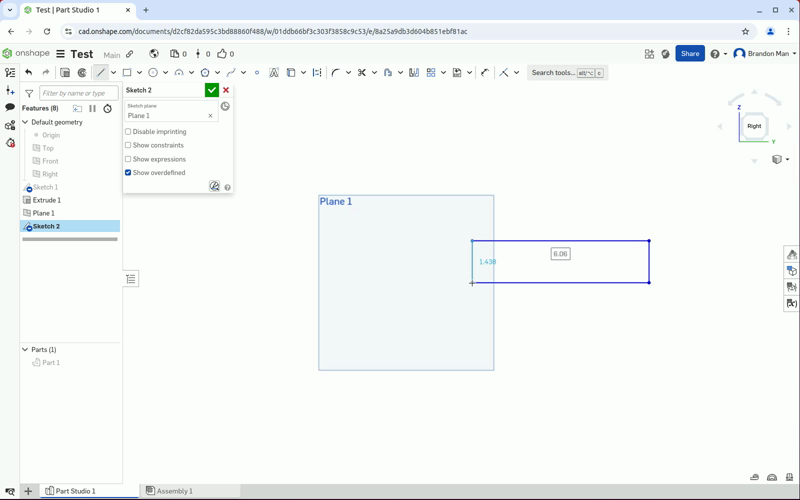
scroll(6)
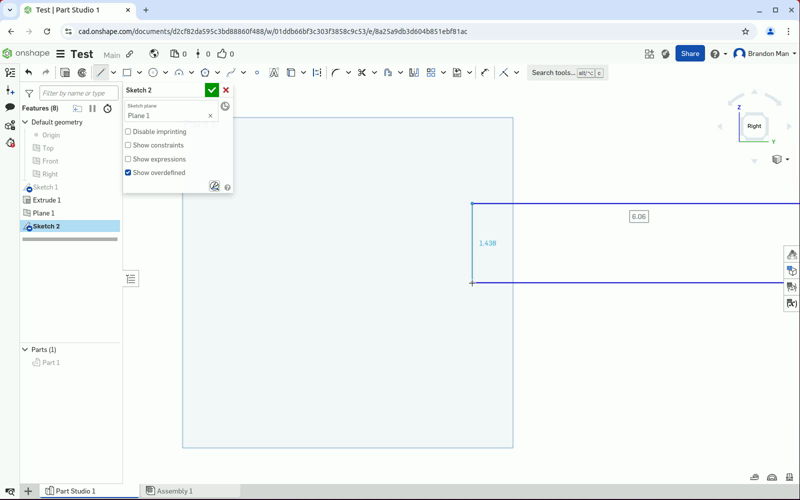
key_up(shift)
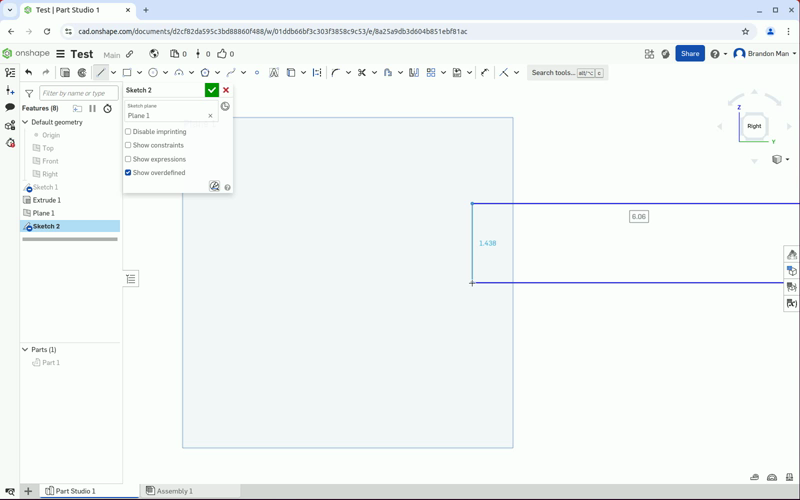
click(472, 282)
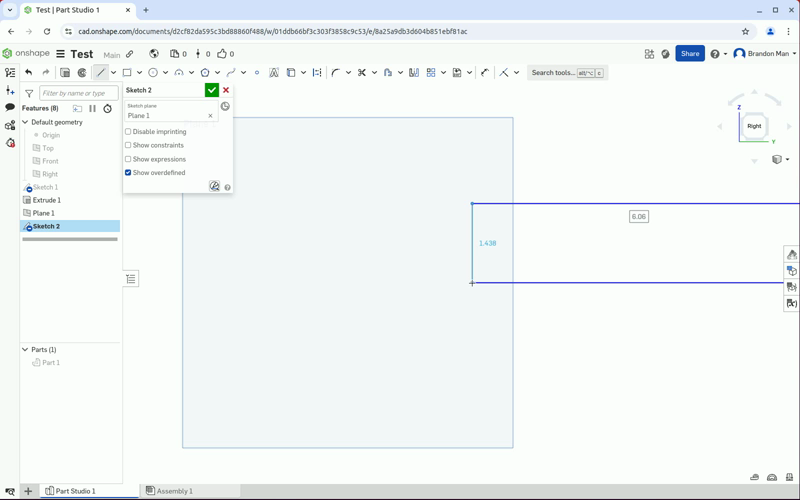
scroll(-6)
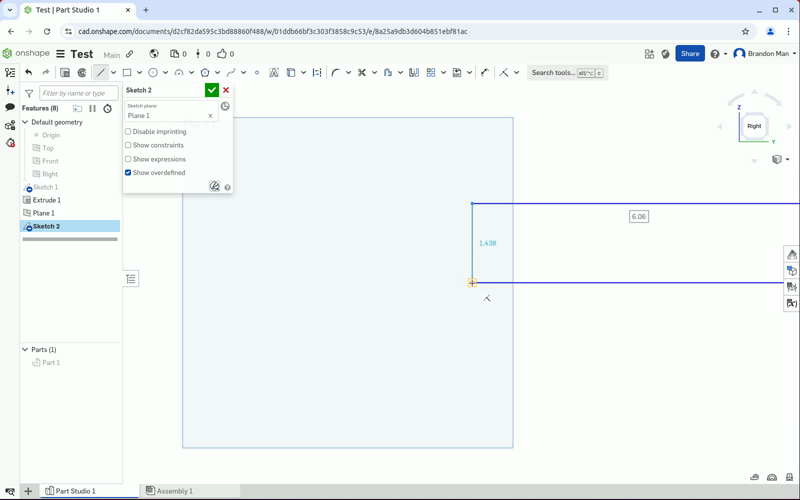
scroll(-6)
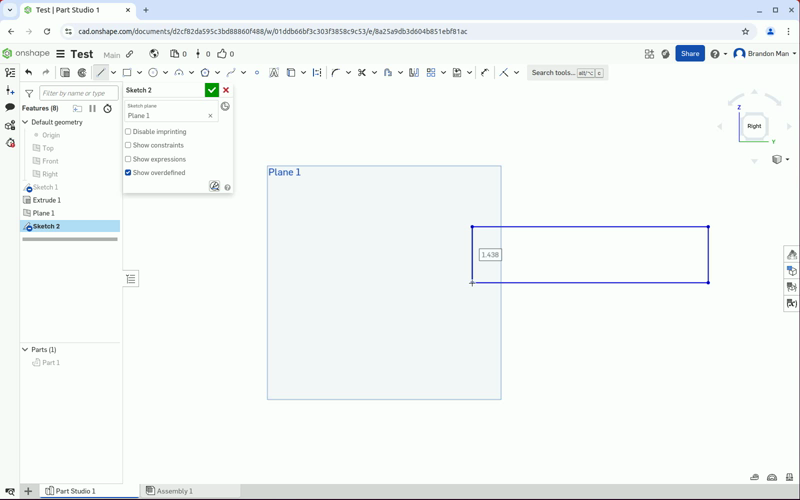
scroll(-6)
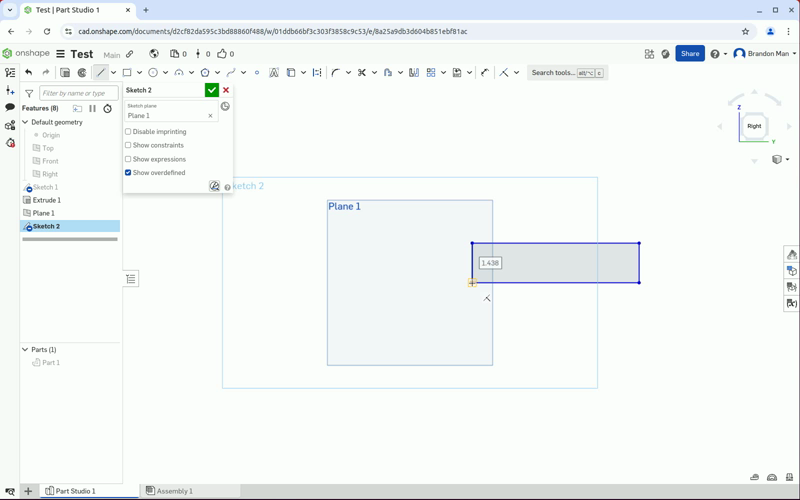
scroll(-6)
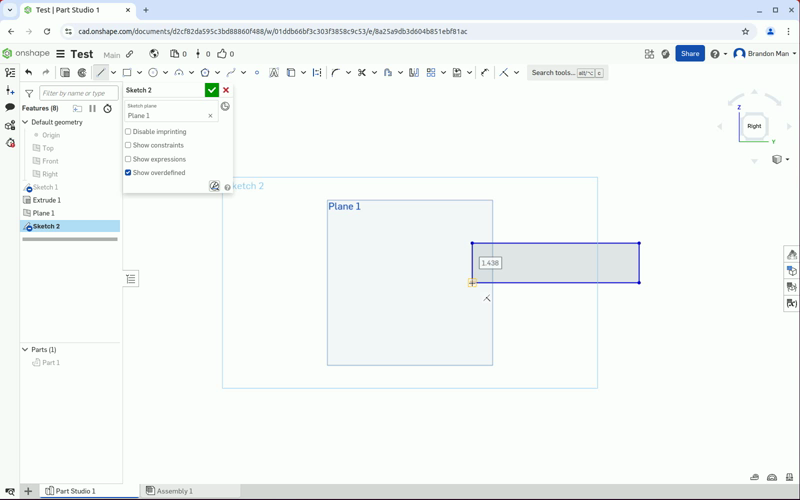
scroll(-6)
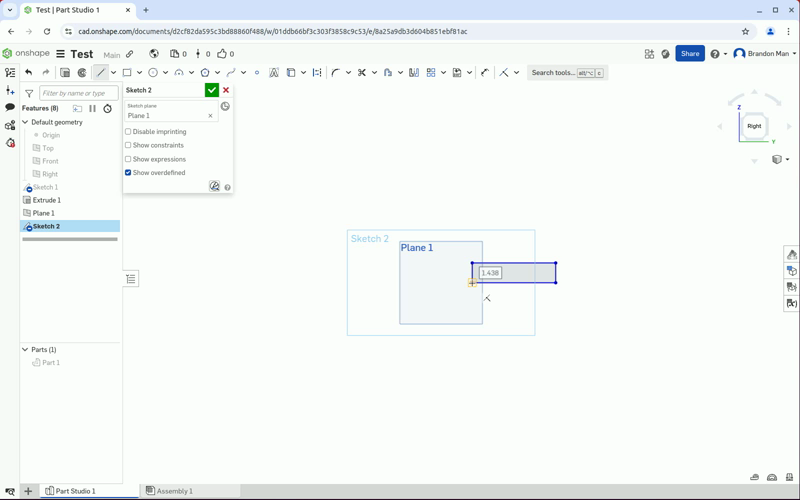
scroll(-6)
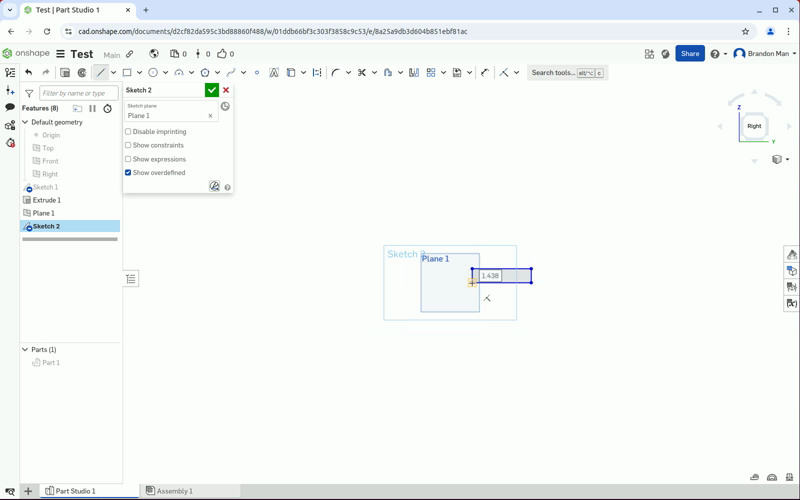
scroll(-6)
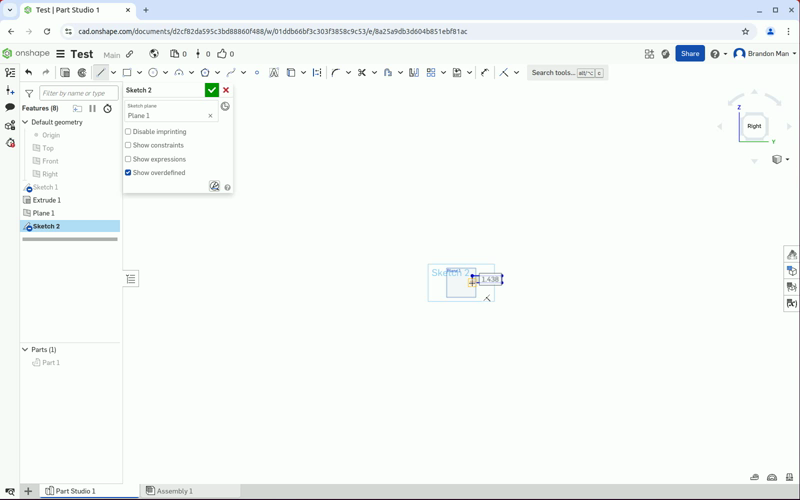
key(esc)
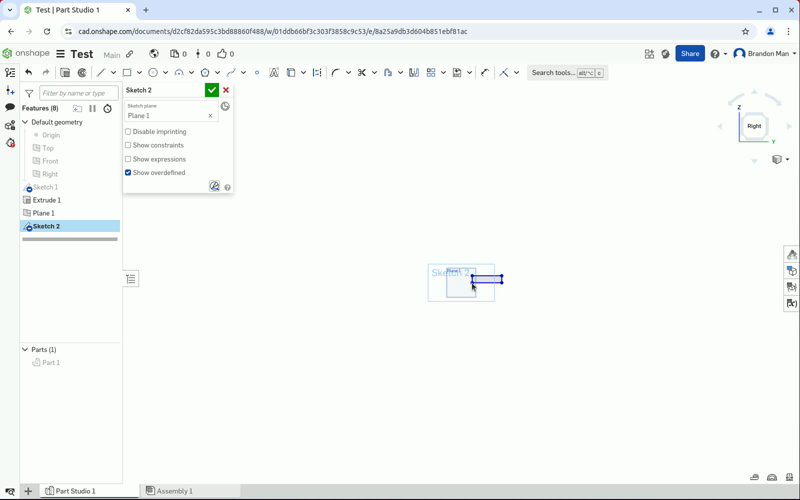
mouse_move(474, 280)
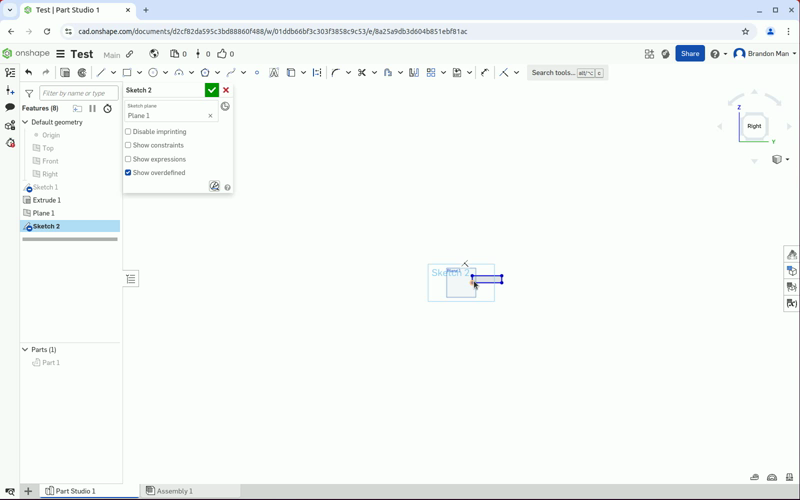
scroll(6)
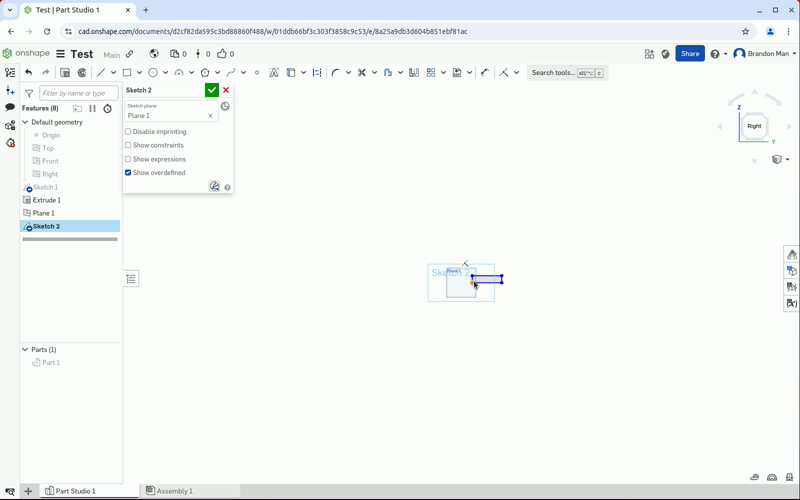
scroll(6)
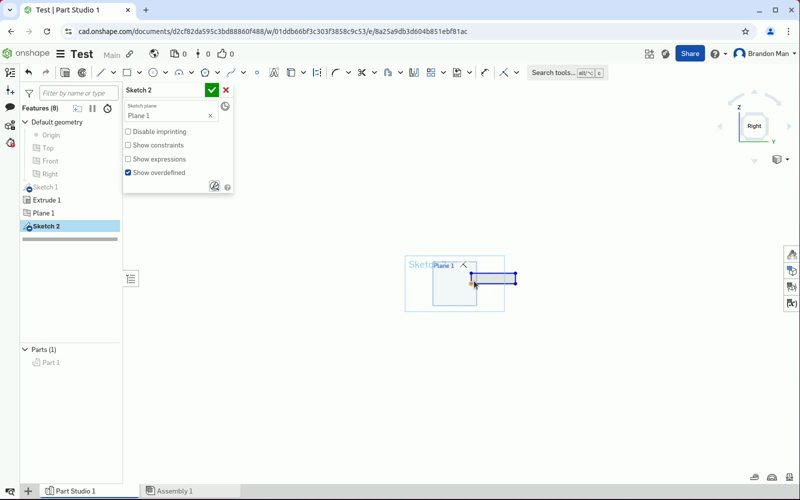
scroll(6)
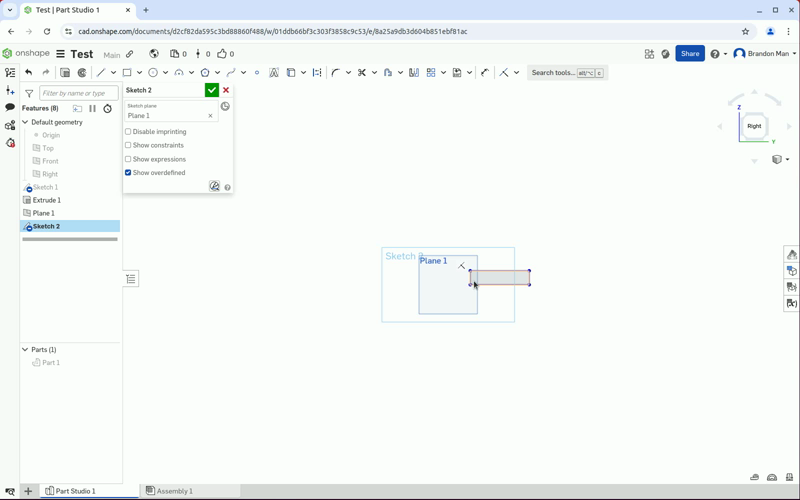
scroll(6)
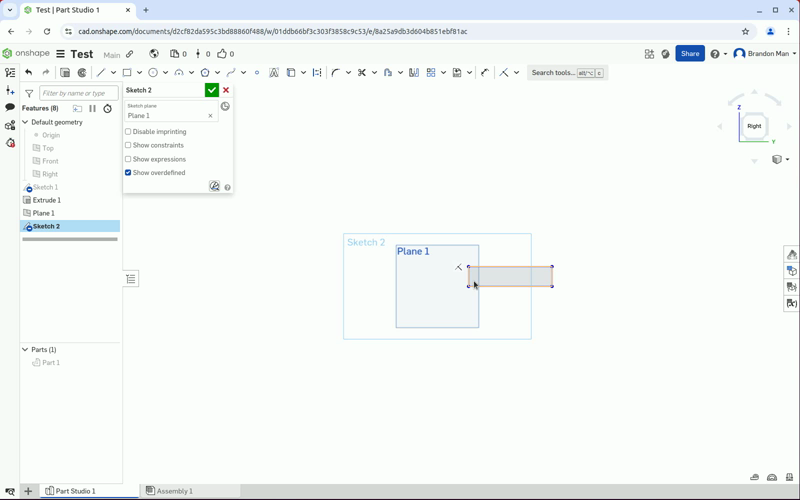
scroll(6)
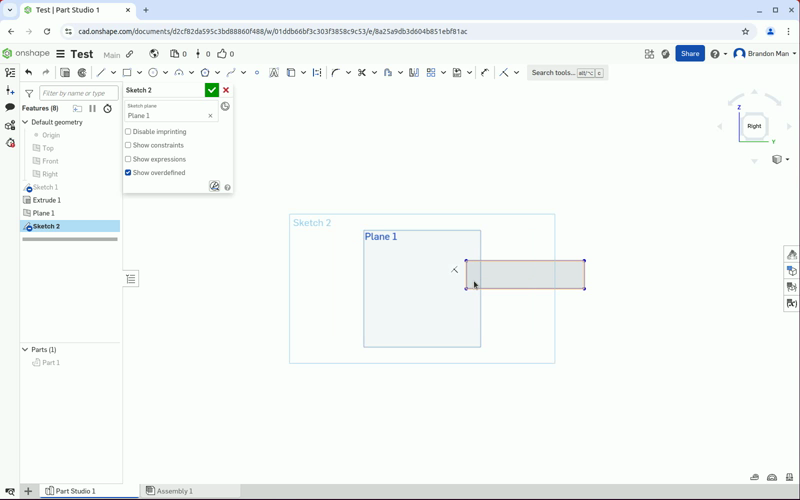
scroll(6)
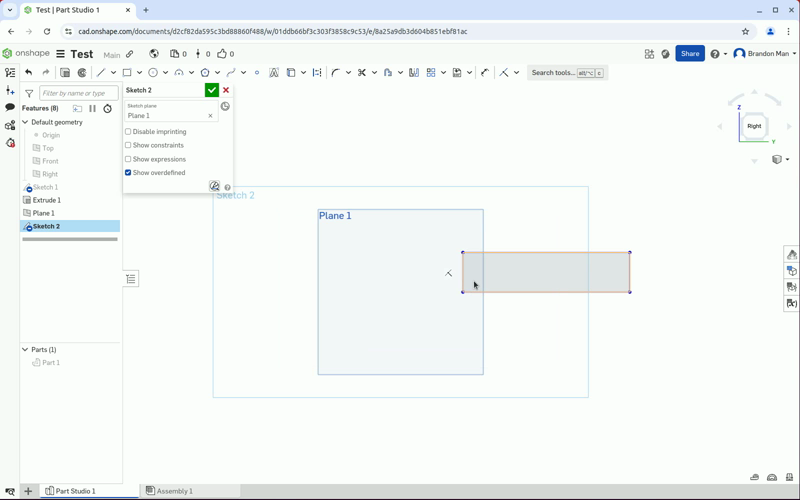
scroll(6)
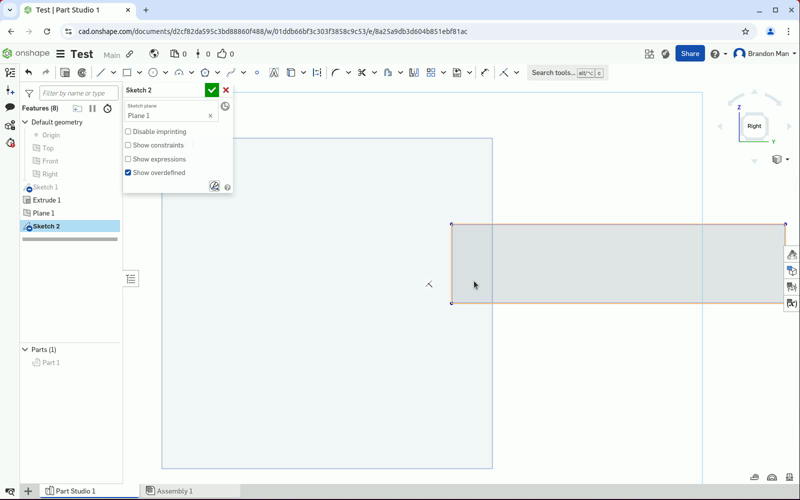
click(474, 280)
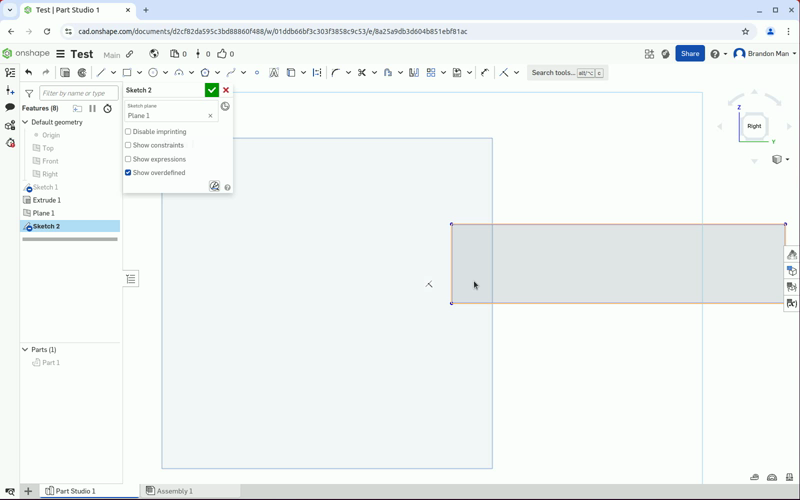
scroll(-6)
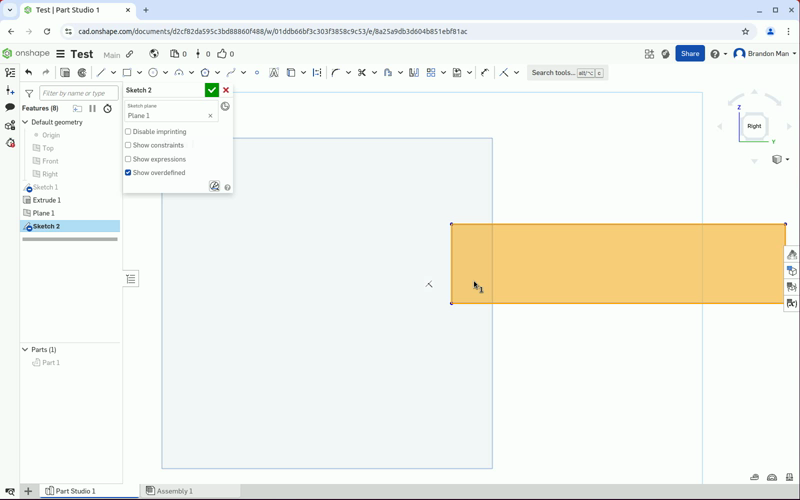
scroll(-6)
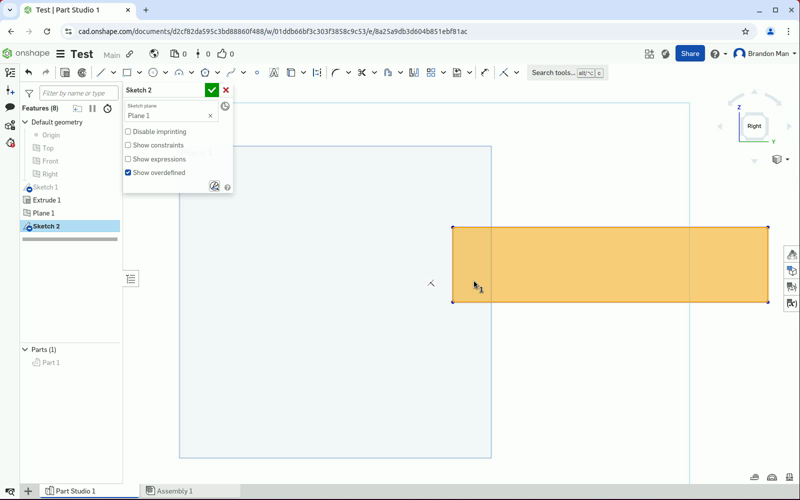
scroll(-6)
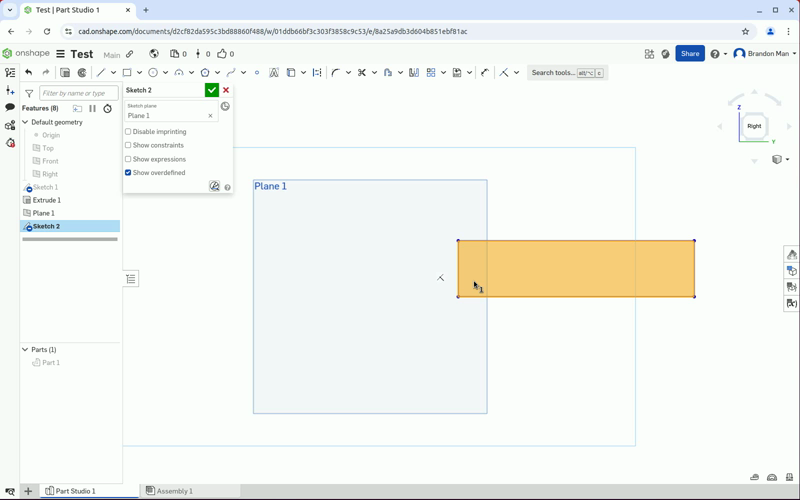
scroll(-6)
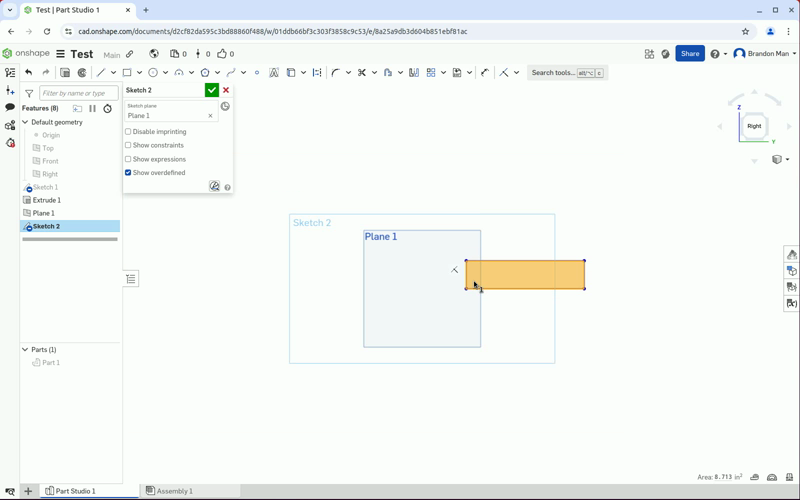
scroll(-6)
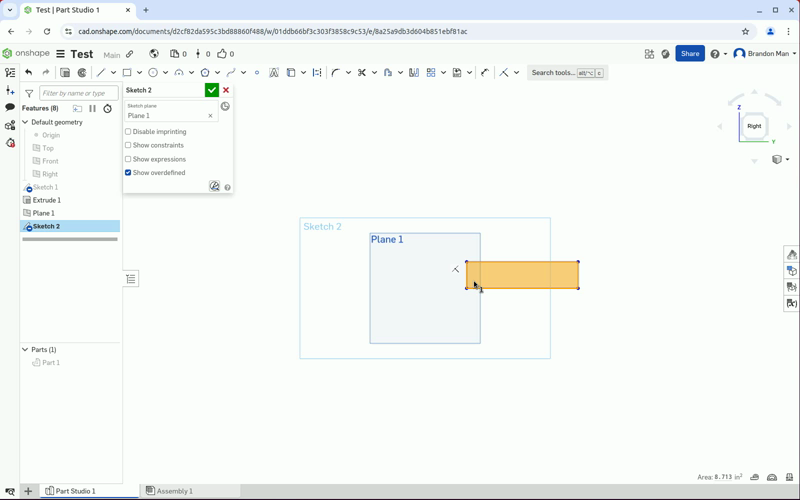
scroll(-6)
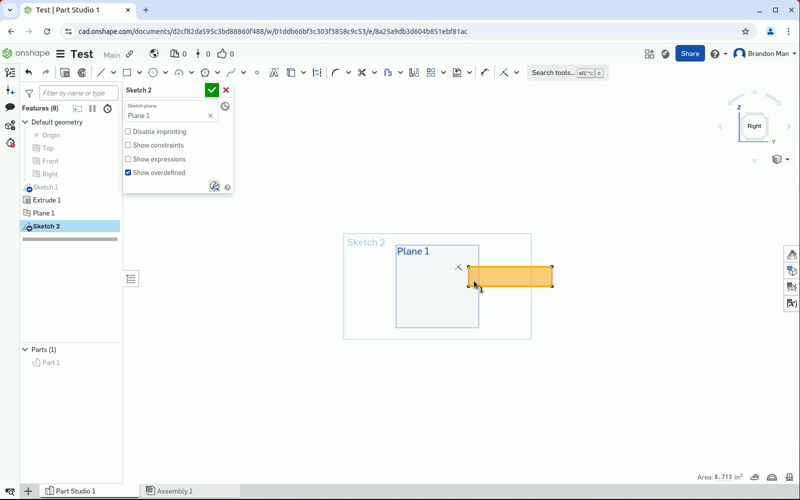
scroll(-6)
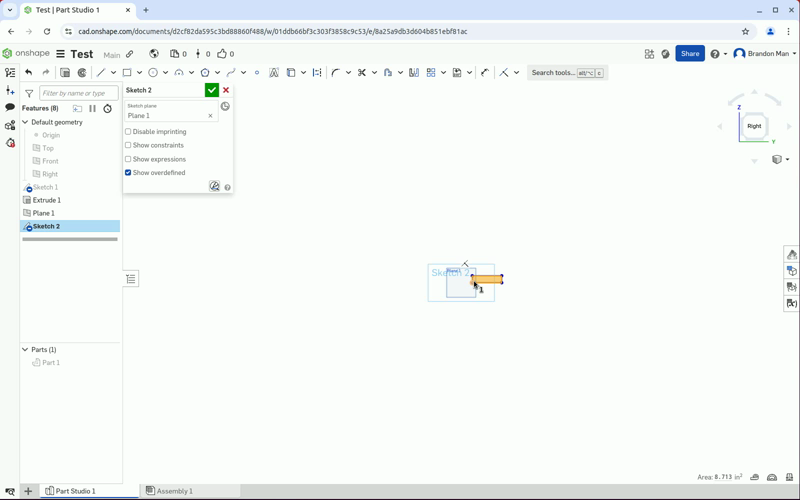
mouse_move(73, 352)
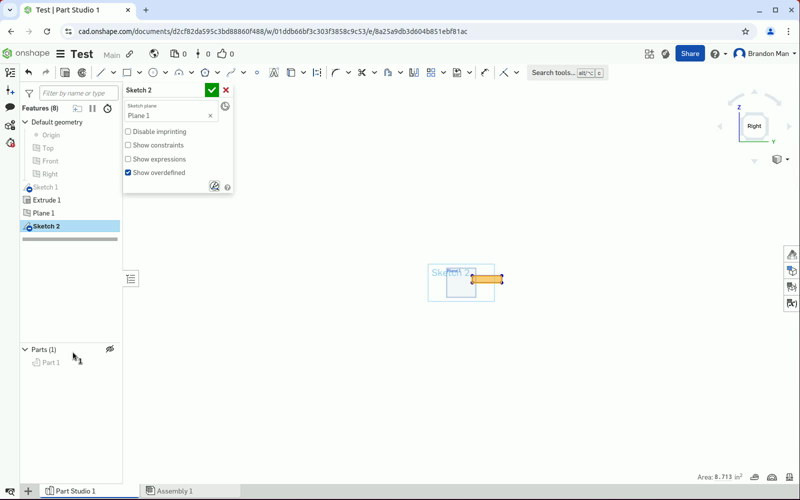
key(shift+y)
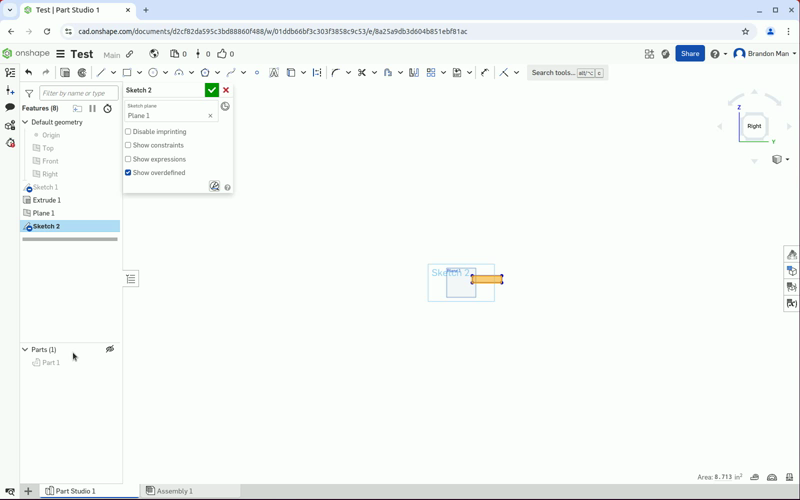
key(shift+e)
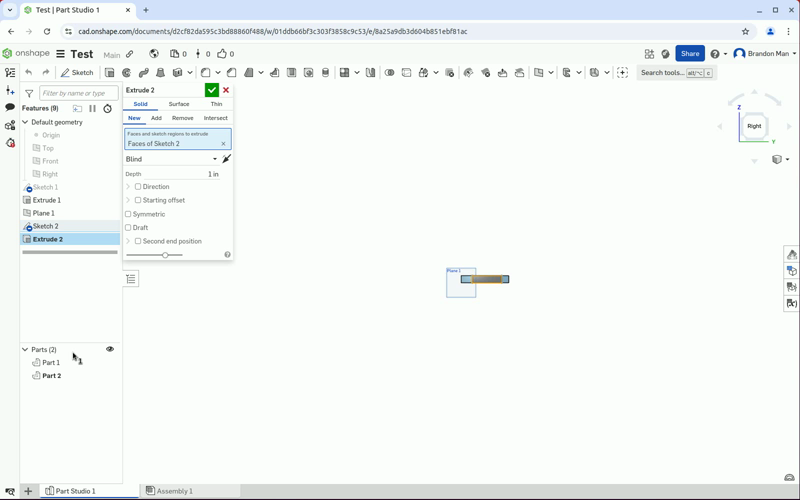
mouse_move(143, 106)
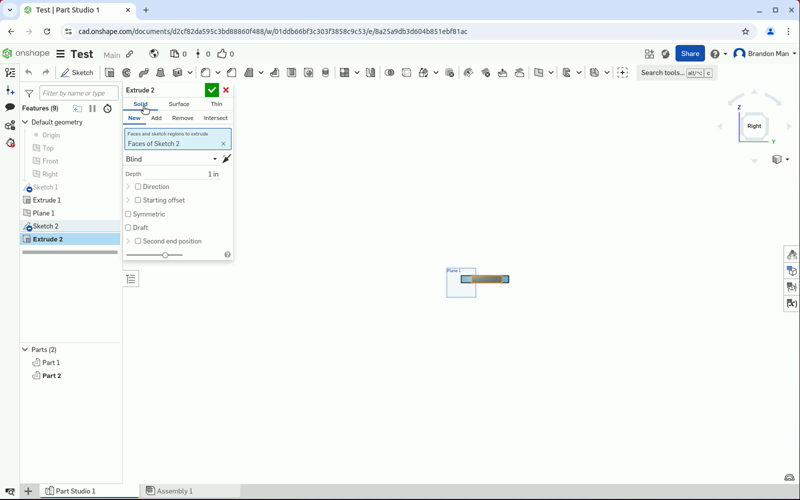
click(143, 106)
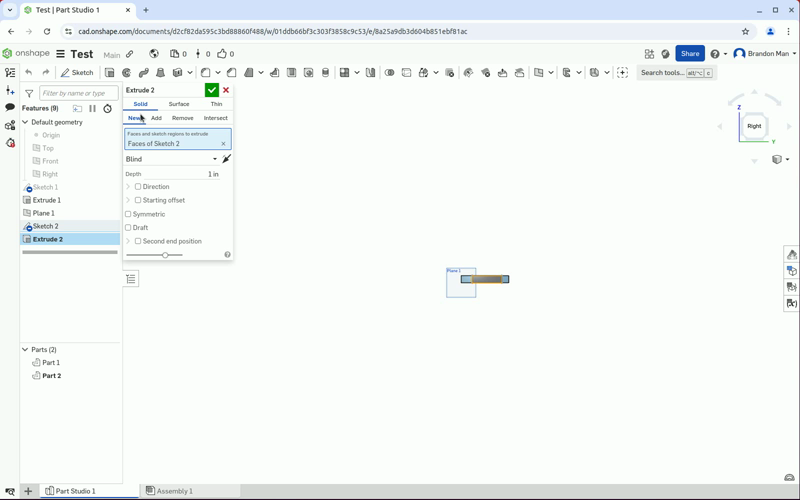
mouse_move(137, 120)
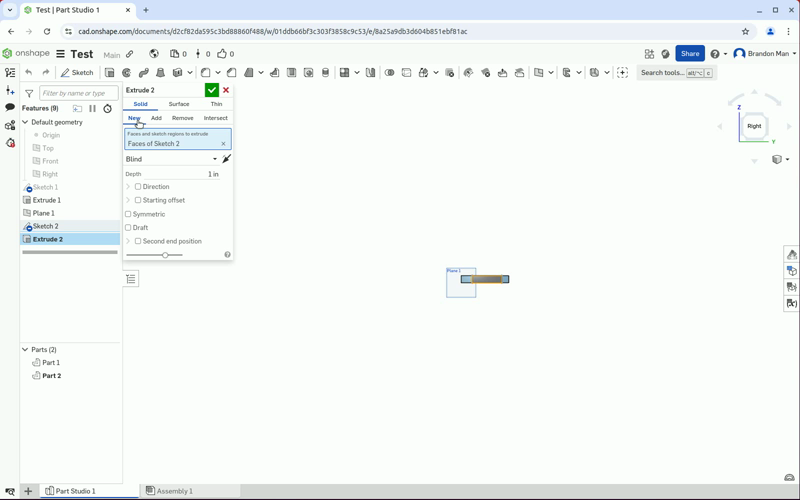
click(137, 120)
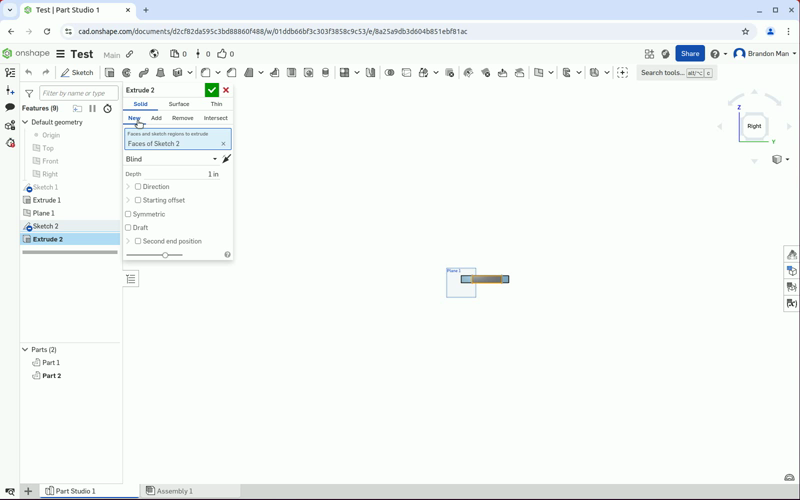
key(tab, 4)
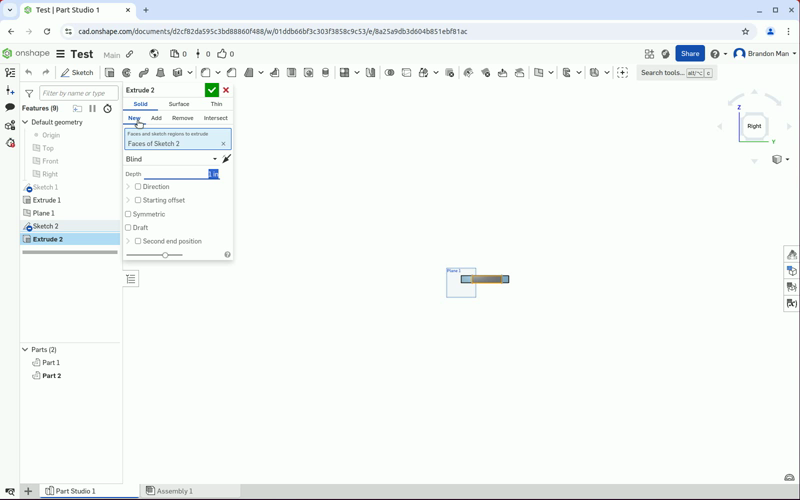
text(1.444)
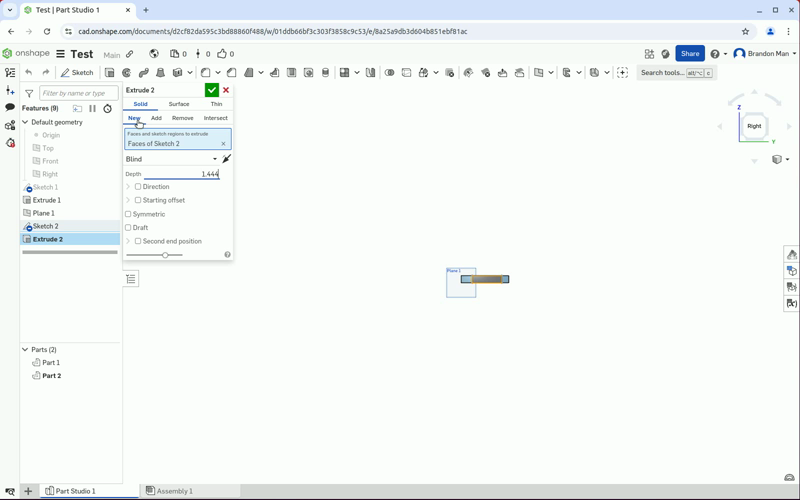
key(enter)
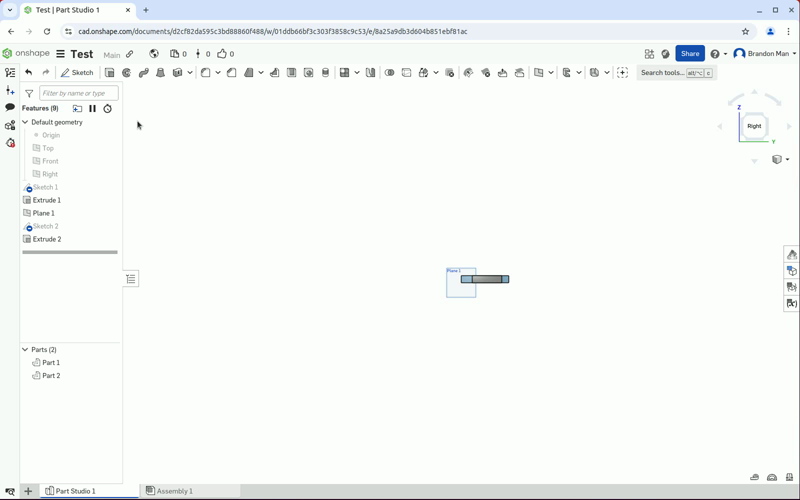
key(shift+h)
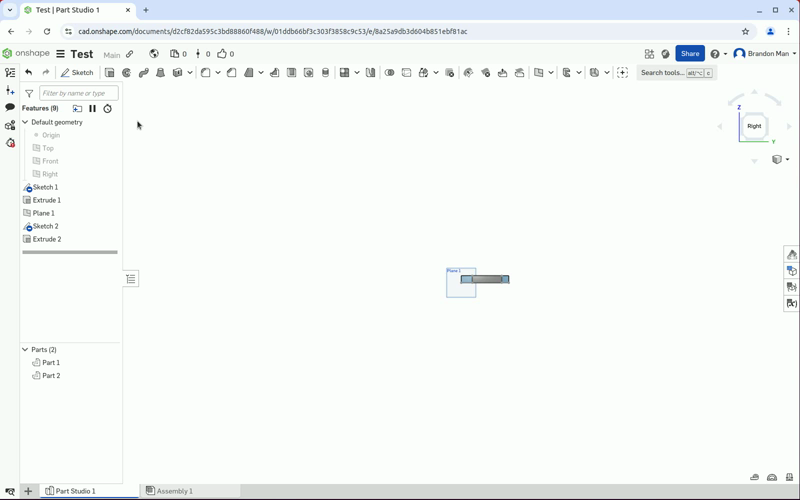
key(shift+h)
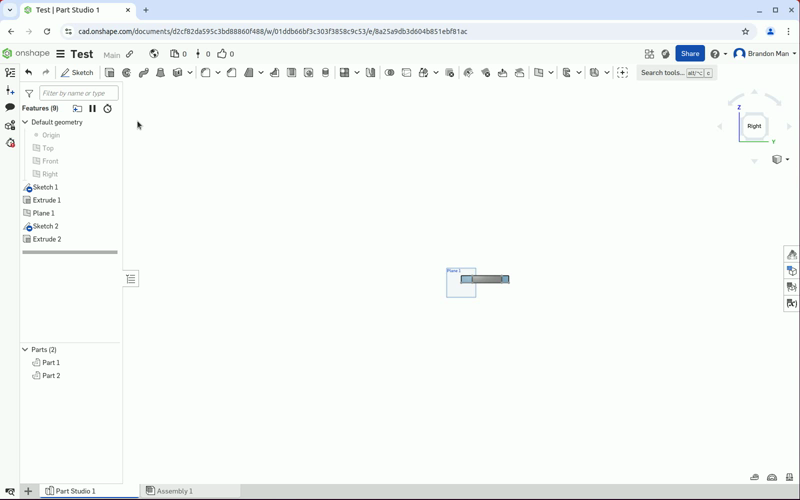
key(shift+7)
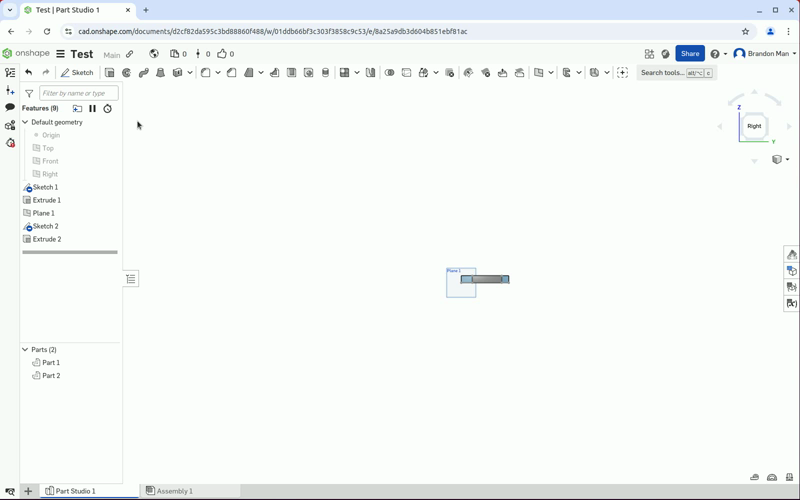
key(right, 2)
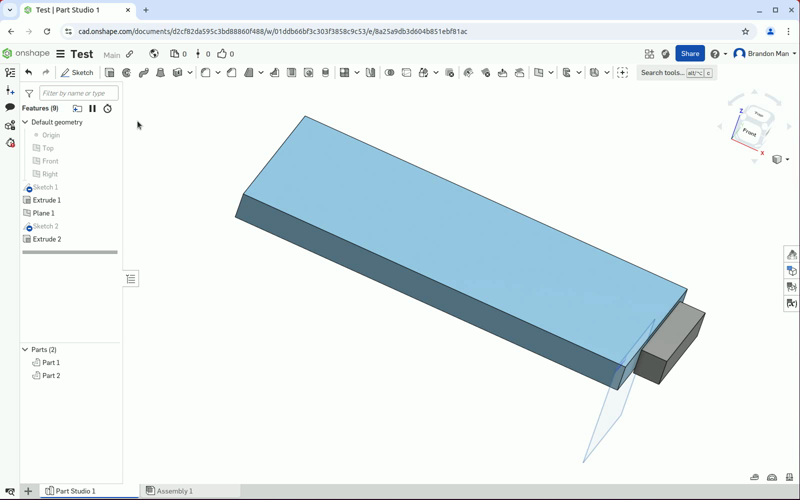
key(down, 2)
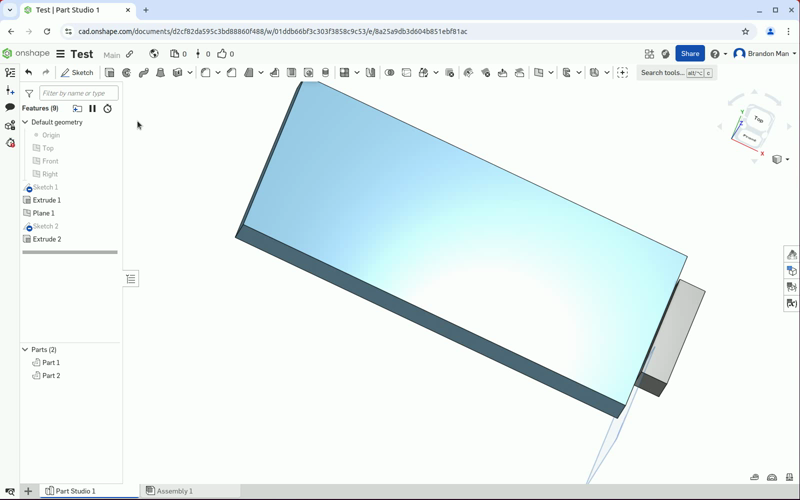
key(up, 2)
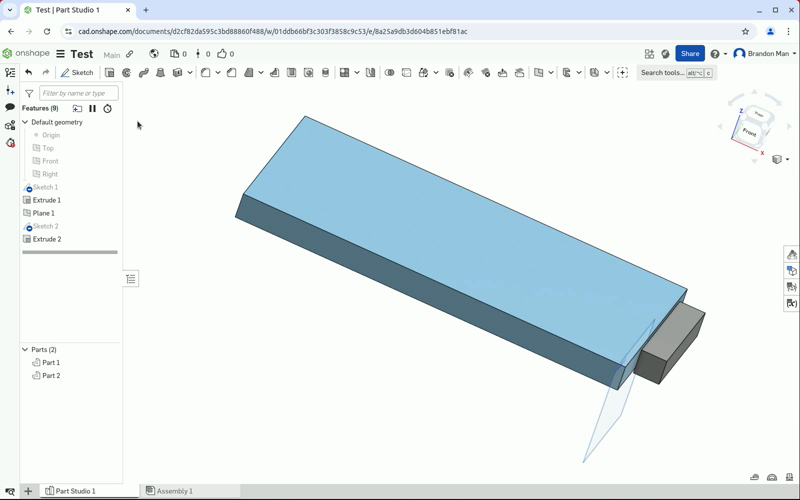
key(left, 2)
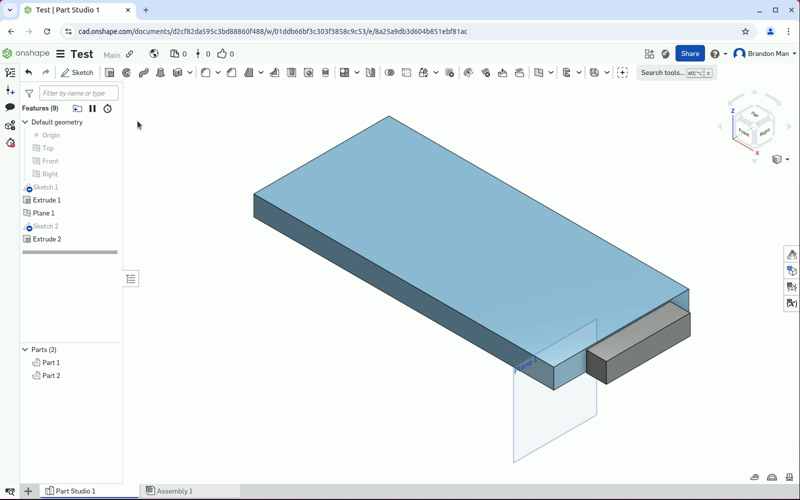
mouse_move(73, 189)
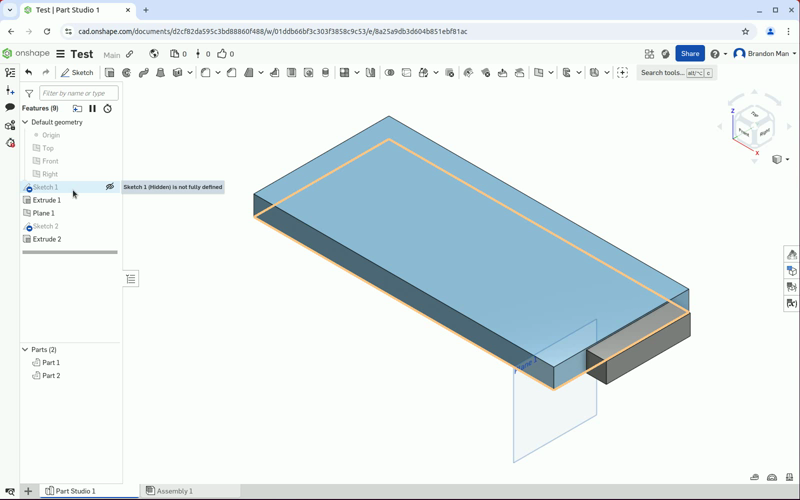
click(73, 189)